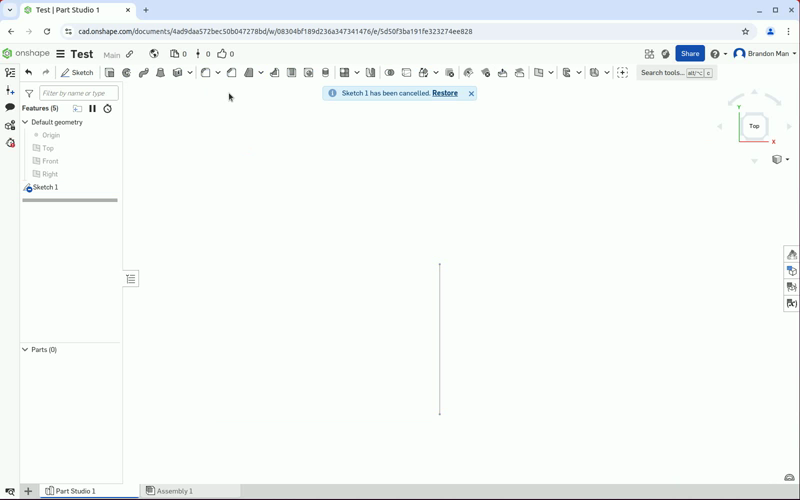
key(shift+h)
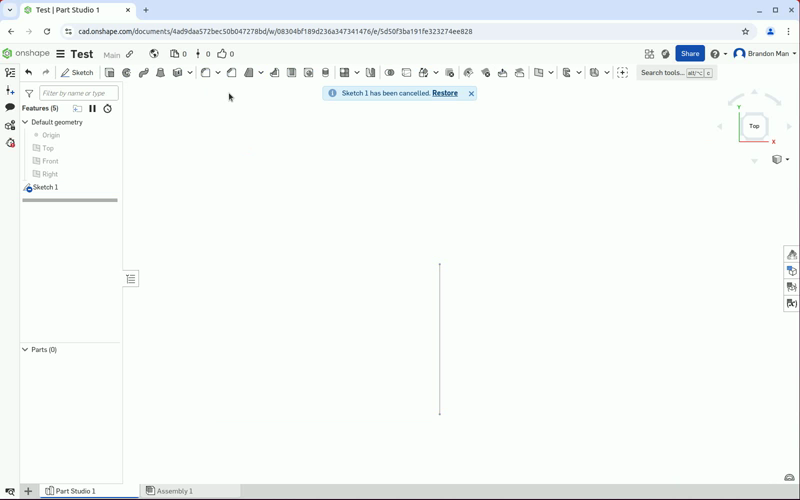
key(shift+s)
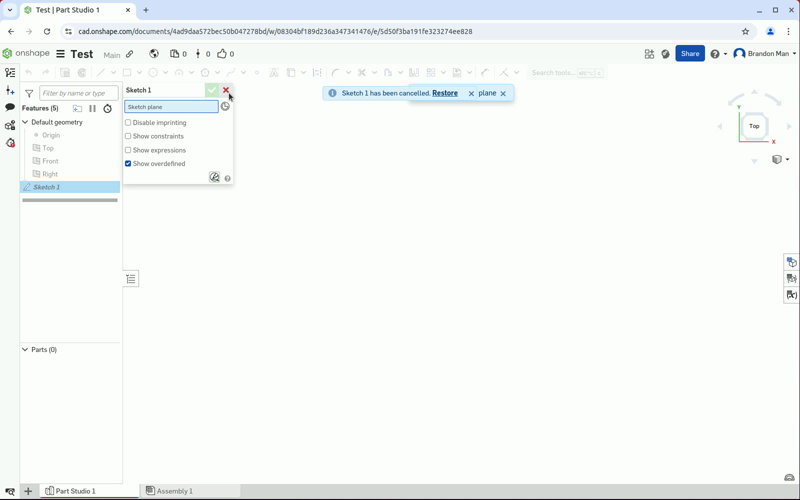
mouse_move(73, 150)
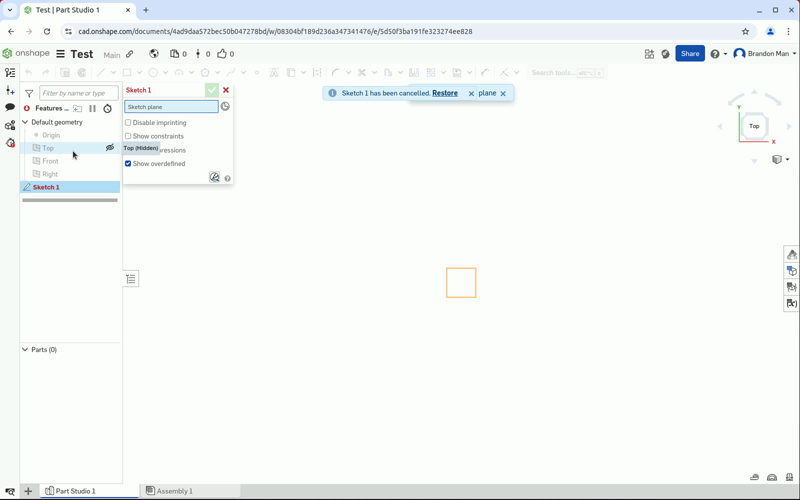
click(73, 150)
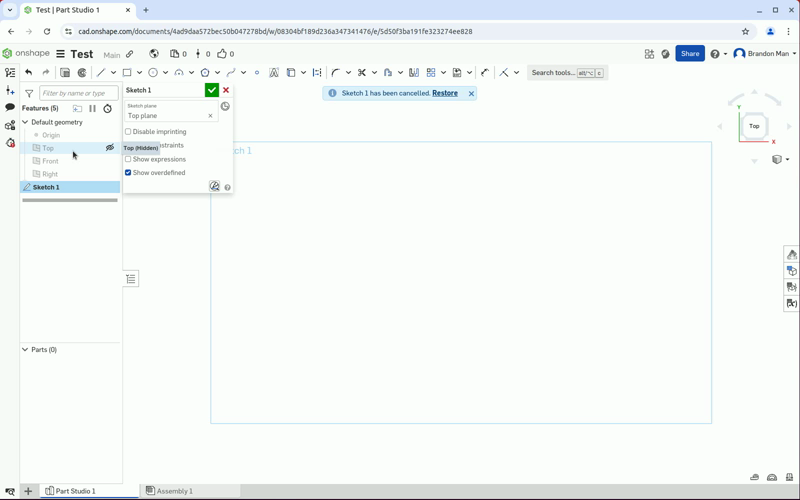
mouse_move(73, 352)
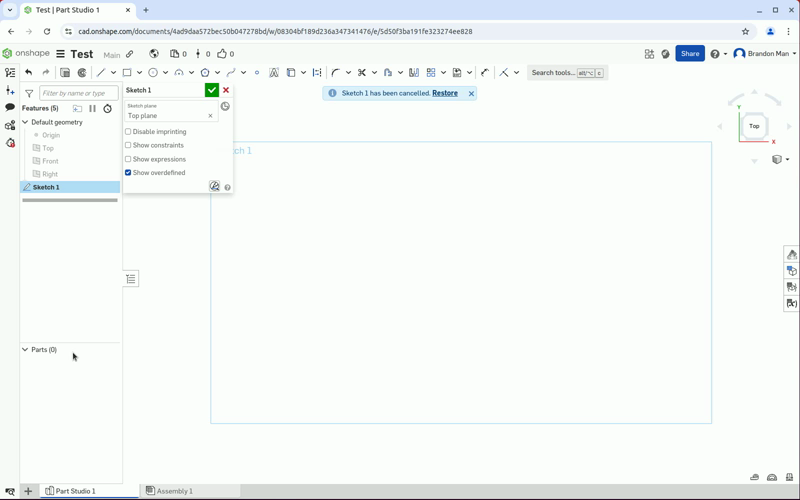
key(y)
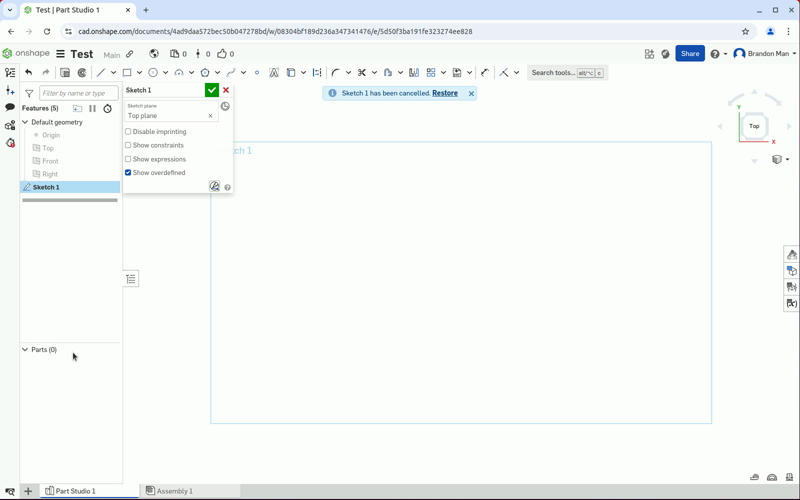
key(c)
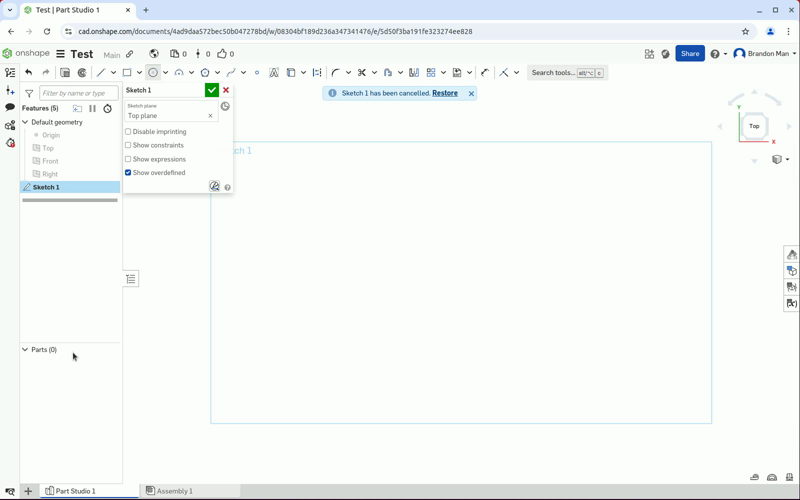
key_down(shift)
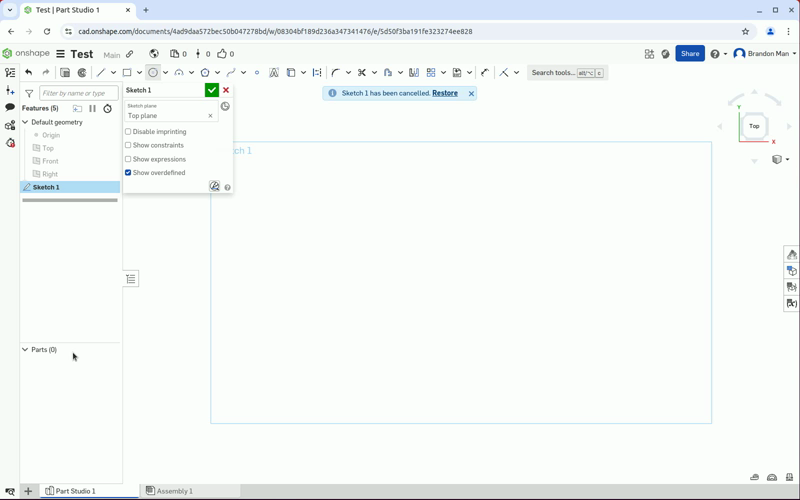
mouse_move(461, 282)
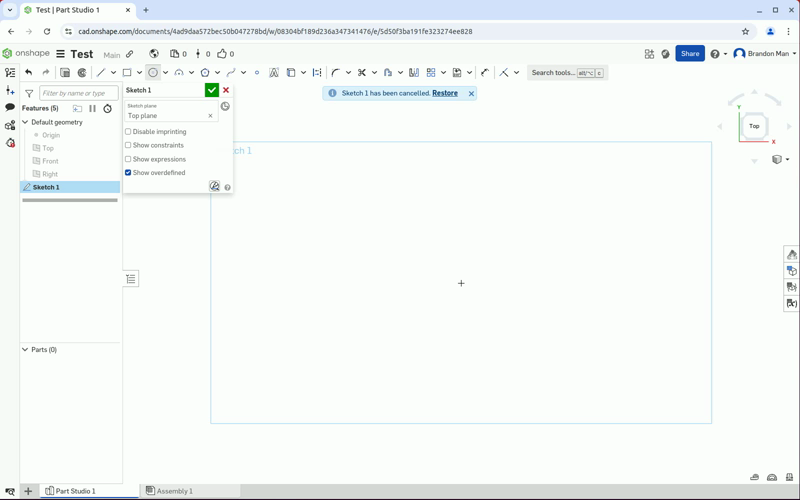
click(461, 282)
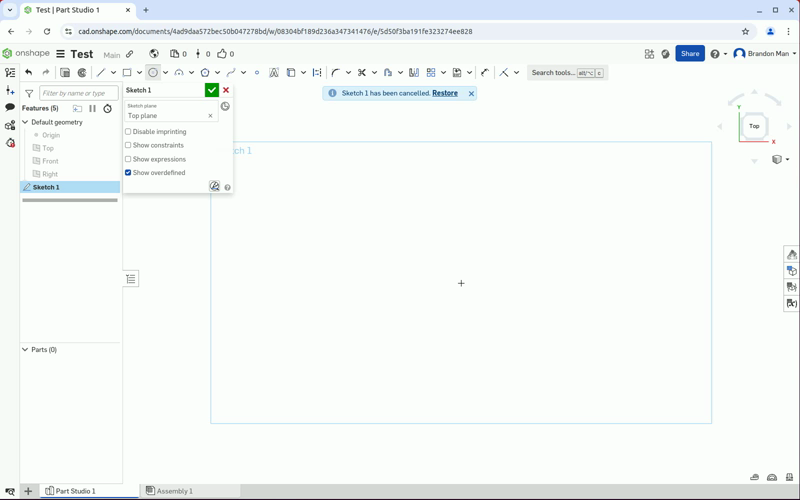
key_up(shift)
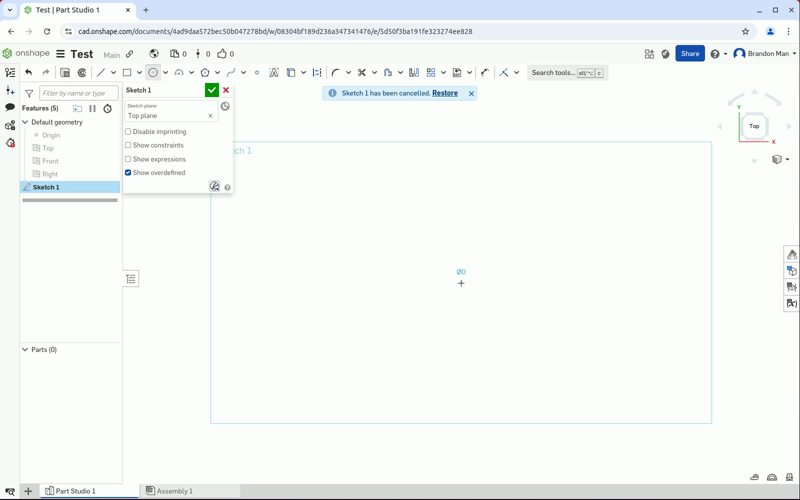
mouse_move(485, 282)
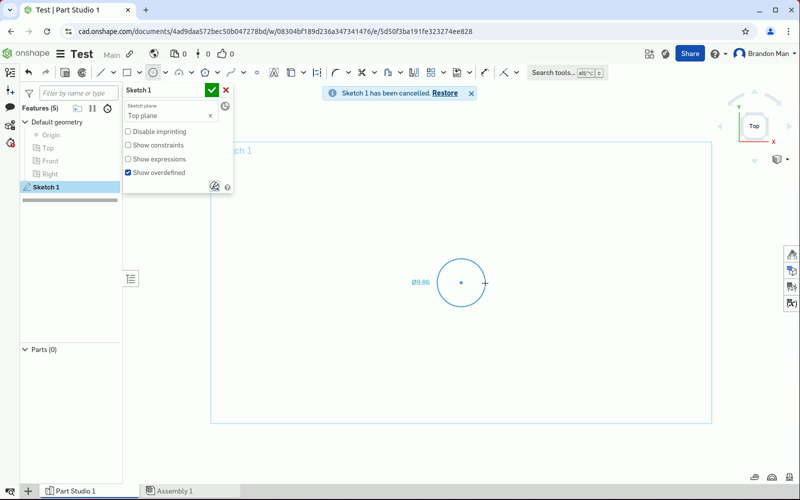
click(485, 282)
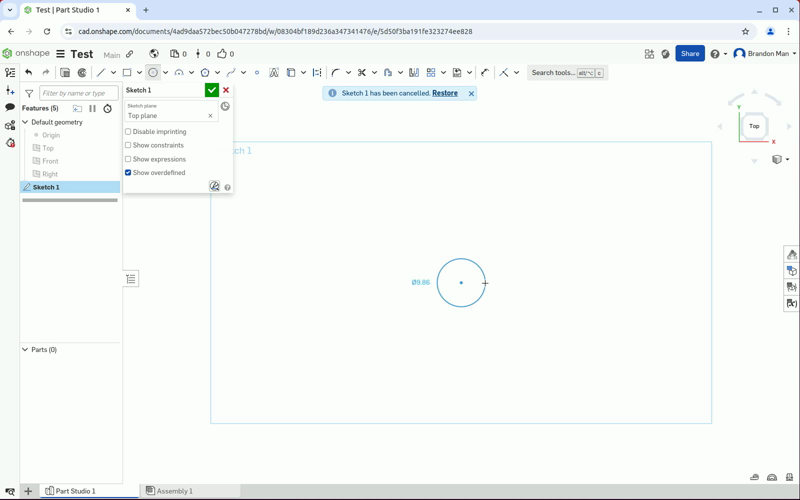
key(esc)
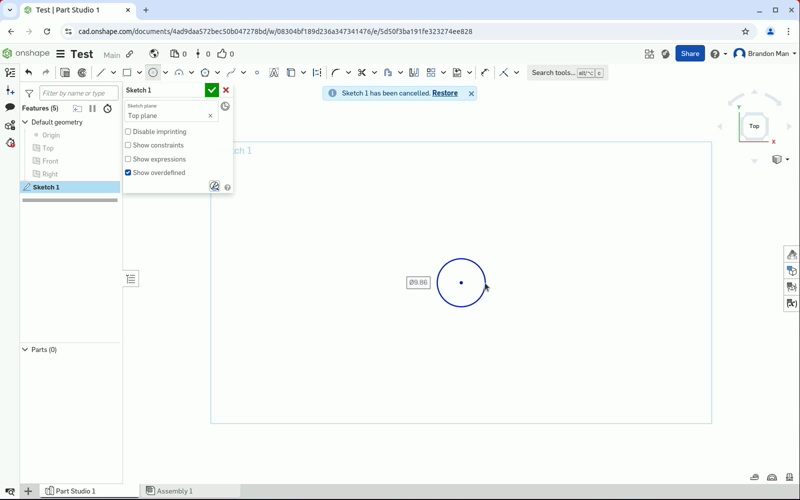
key(c)
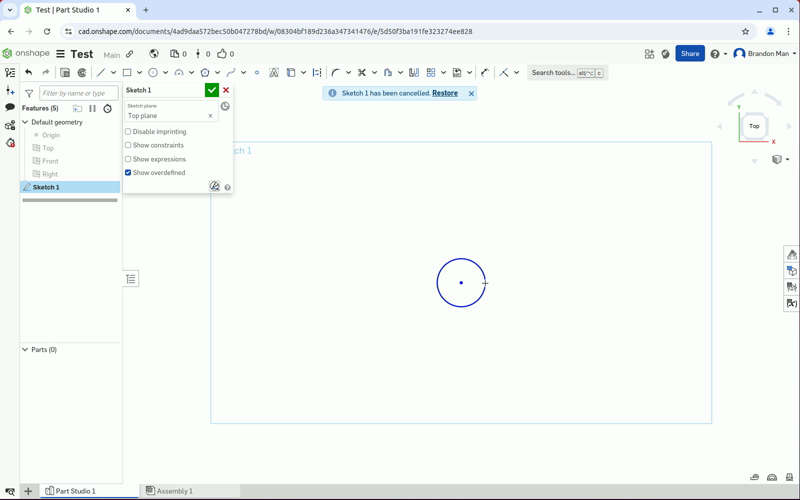
key_down(shift)
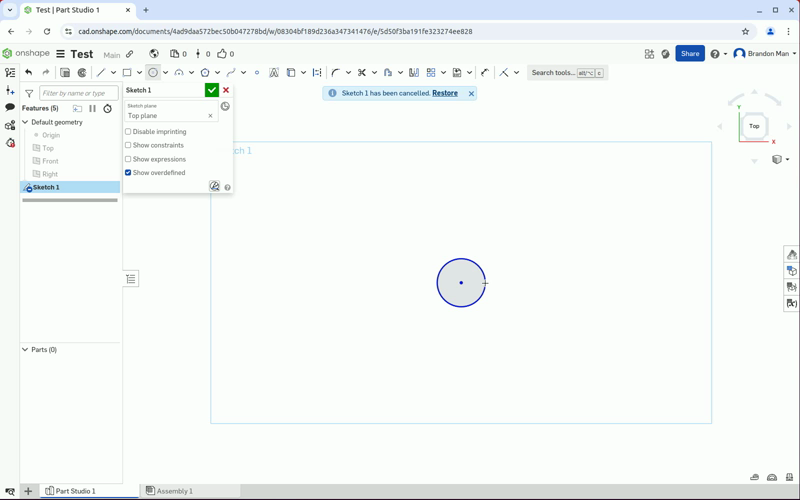
mouse_move(461, 282)
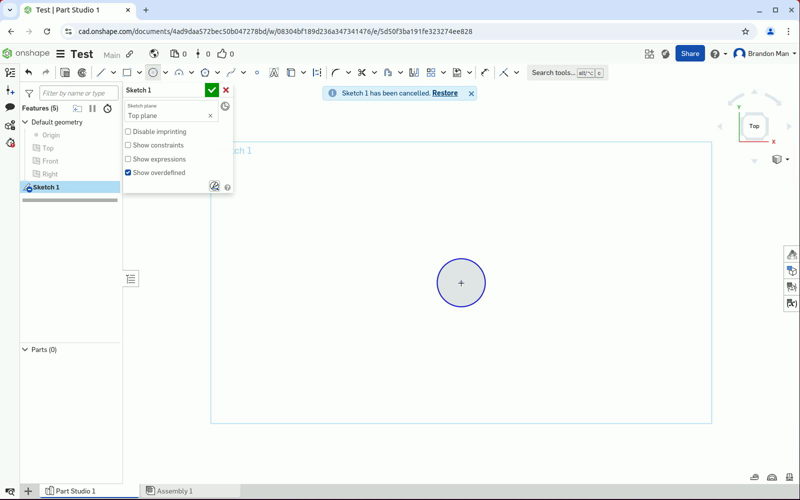
click(461, 282)
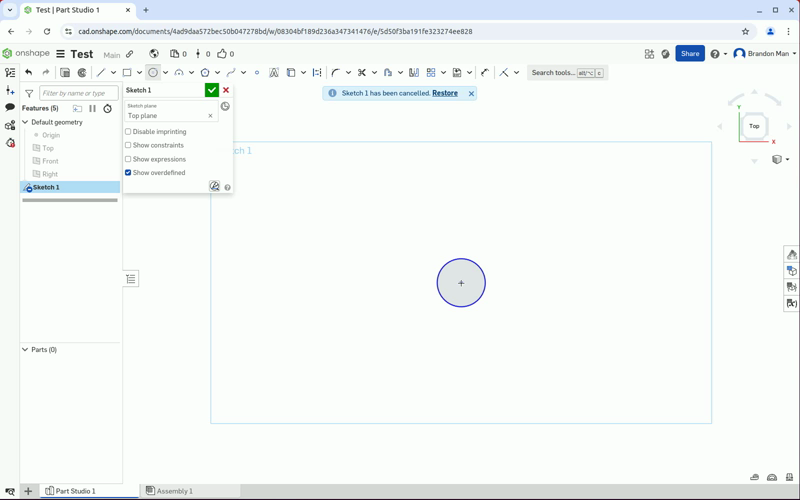
key_up(shift)
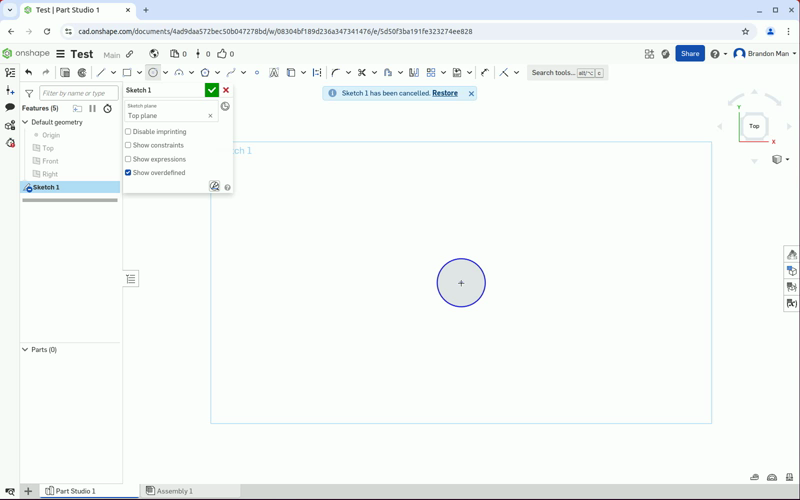
mouse_move(483, 282)
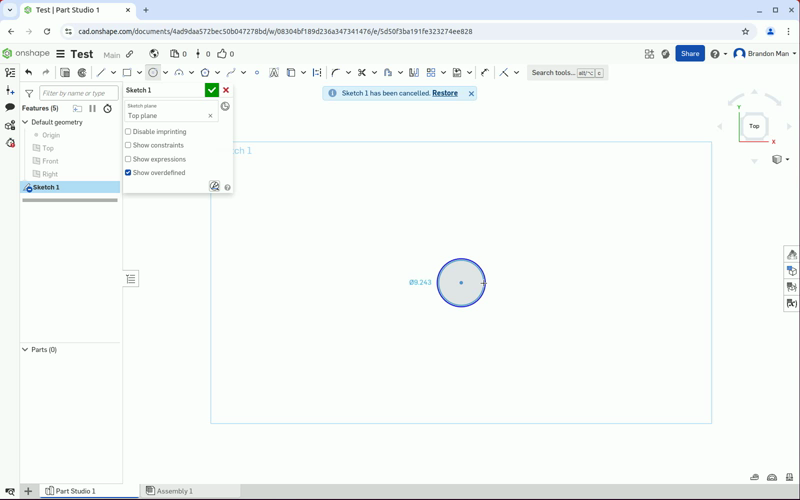
scroll(6)
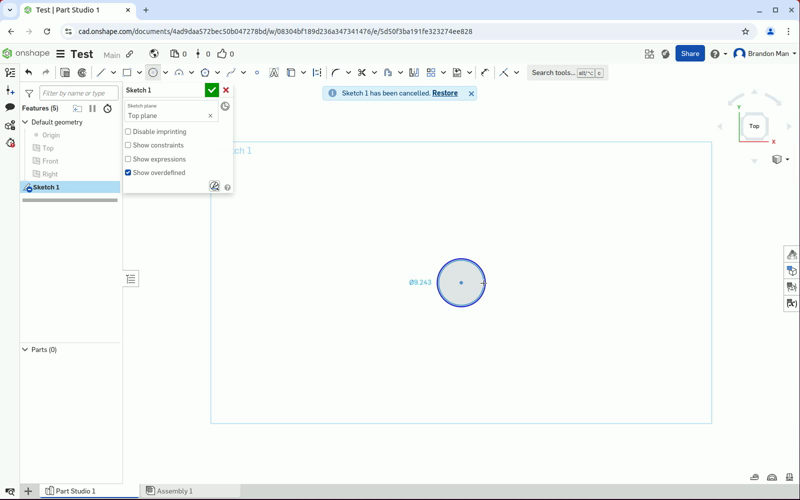
scroll(6)
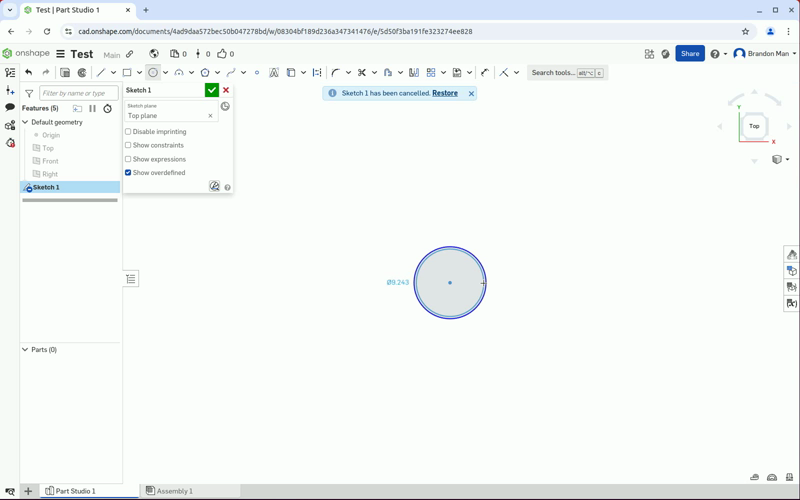
scroll(6)
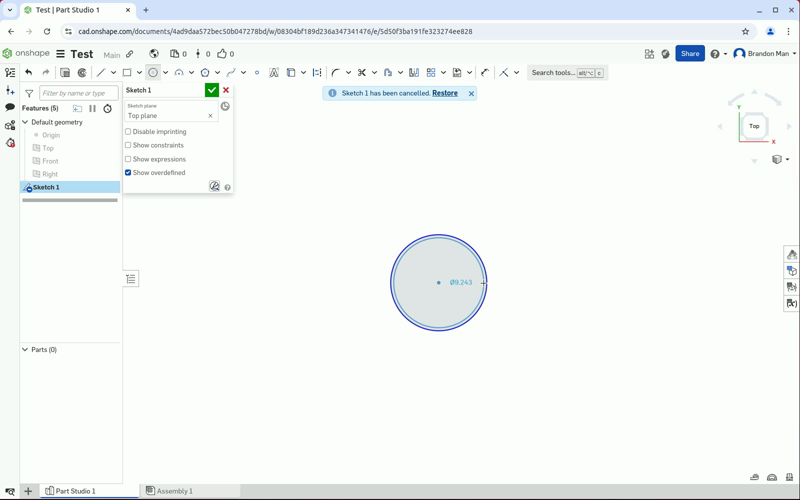
scroll(6)
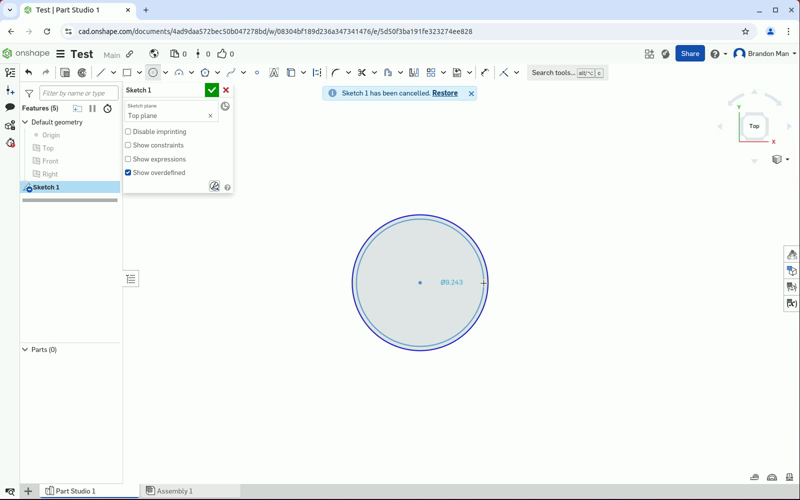
scroll(6)
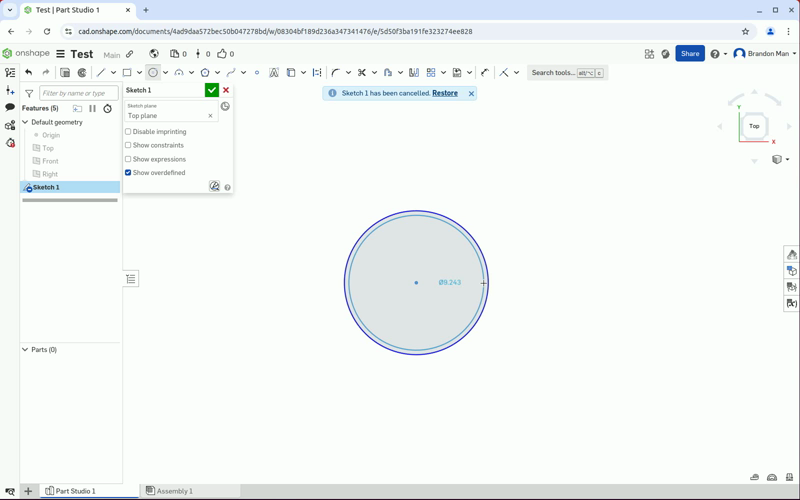
scroll(6)
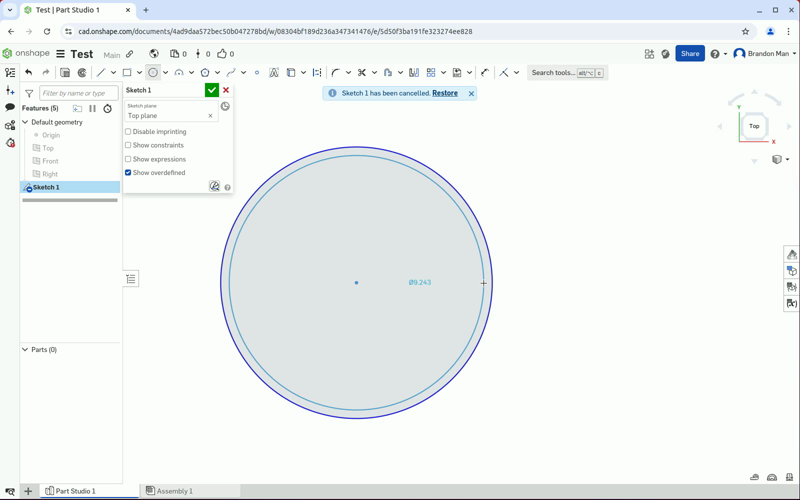
scroll(6)
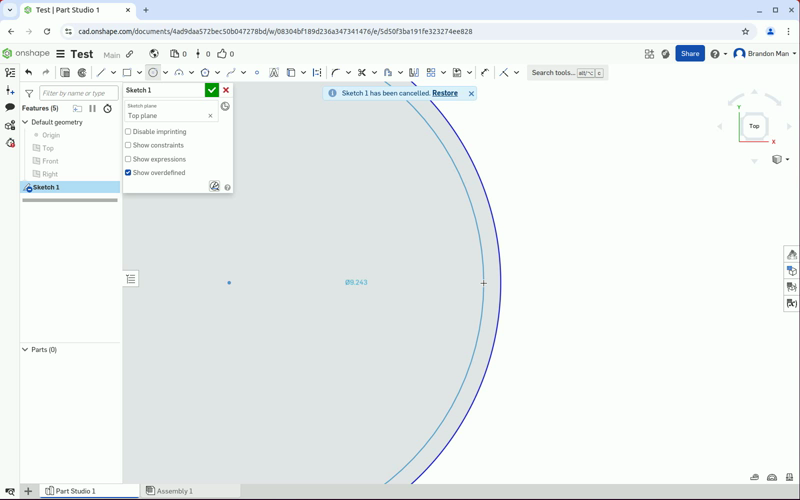
click(483, 282)
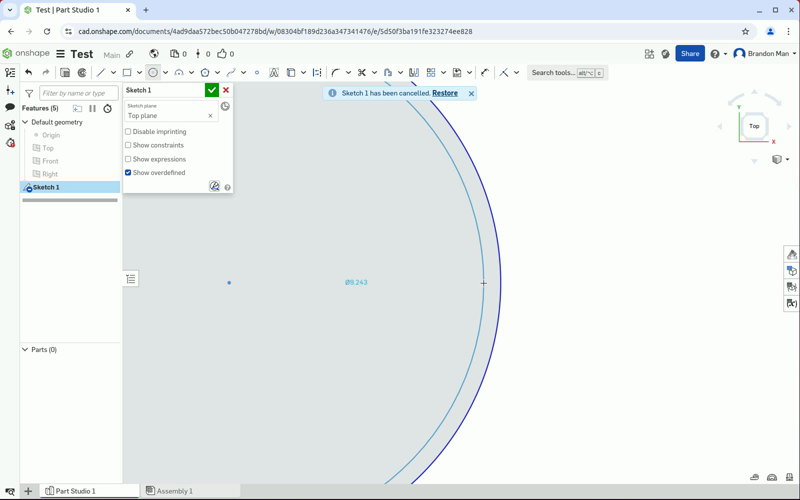
scroll(-6)
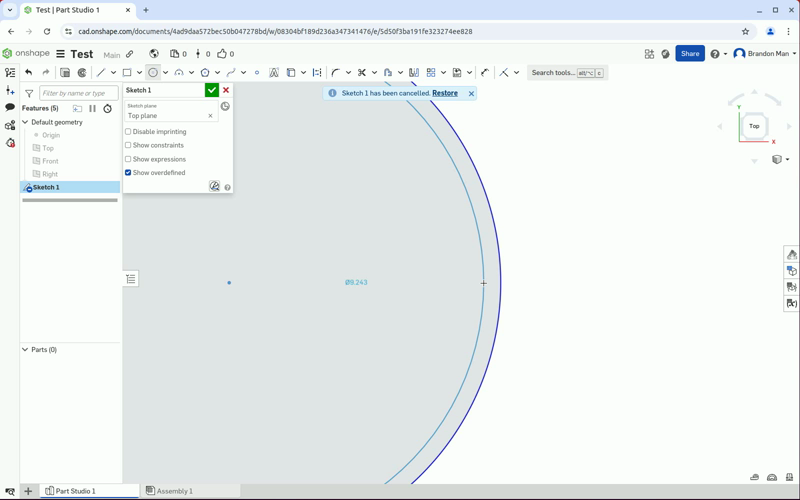
scroll(-6)
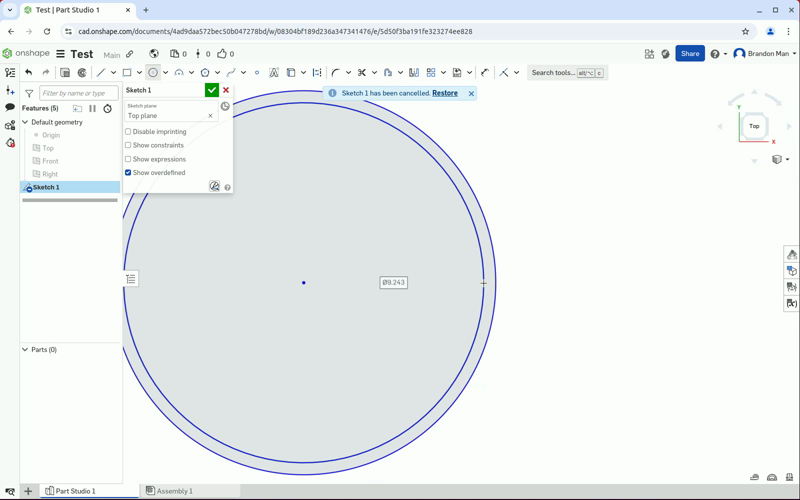
scroll(-6)
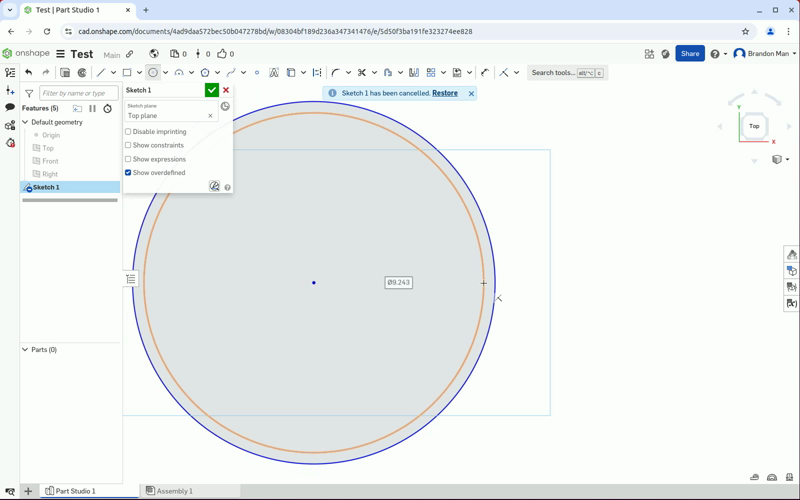
scroll(-6)
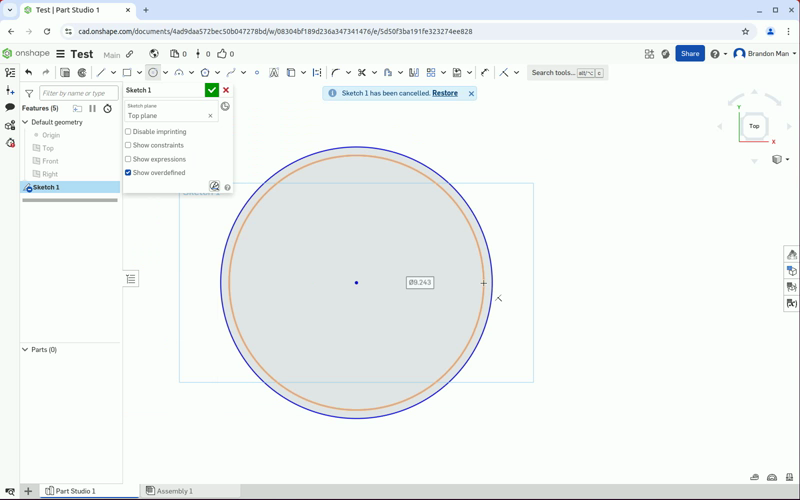
scroll(-6)
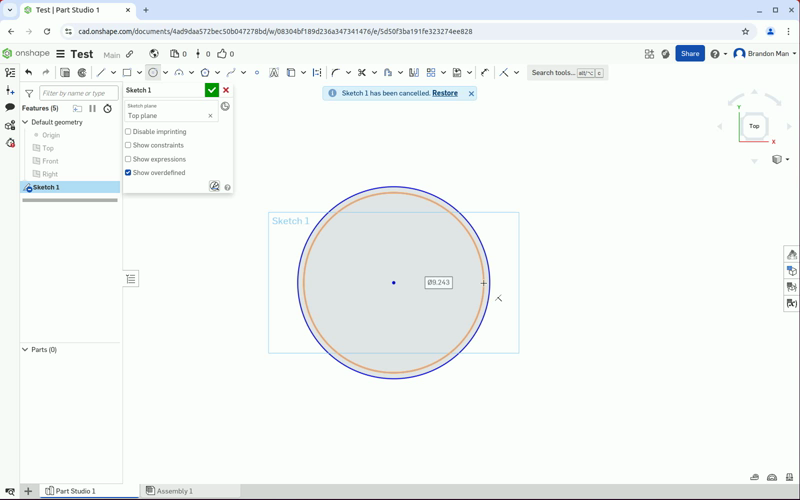
scroll(-6)
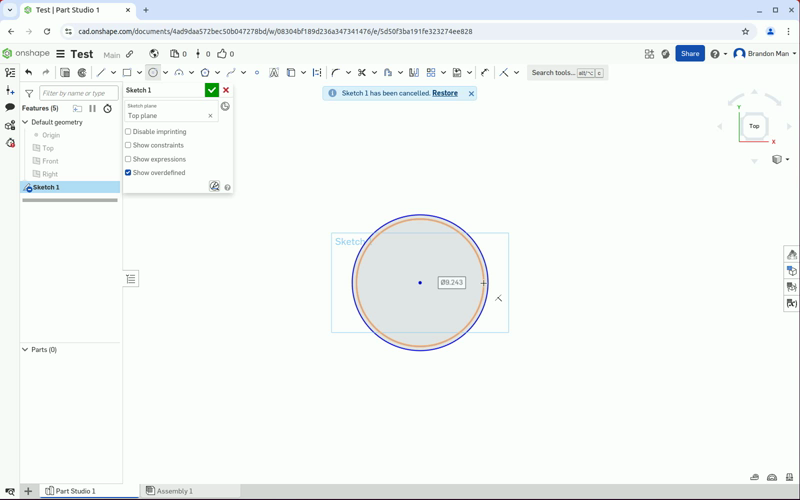
scroll(-6)
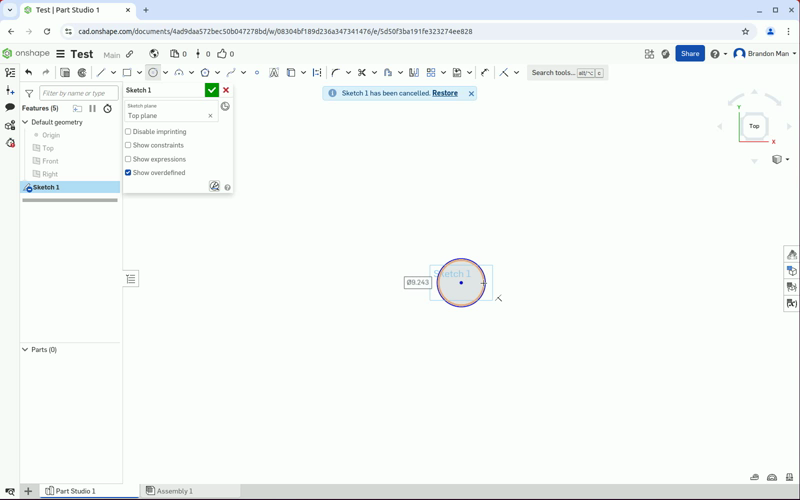
key(esc)
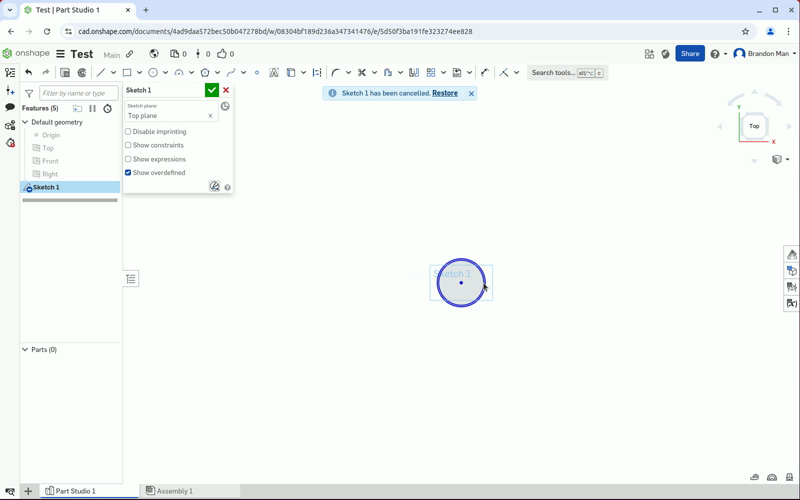
mouse_move(438, 286)
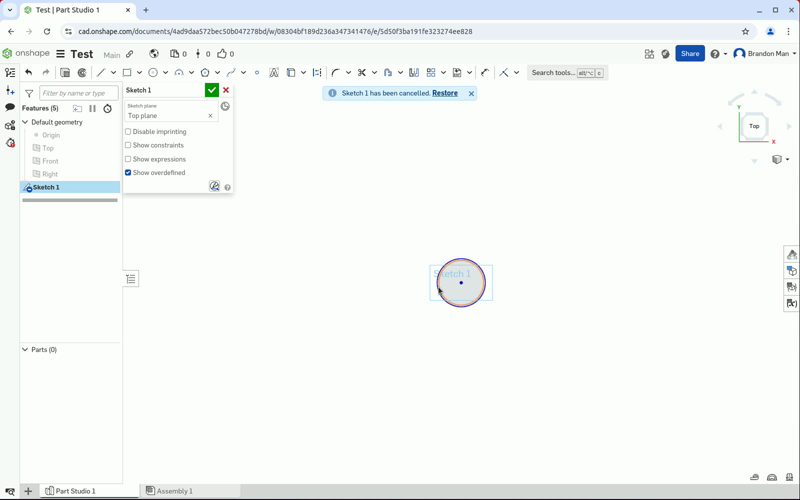
scroll(6)
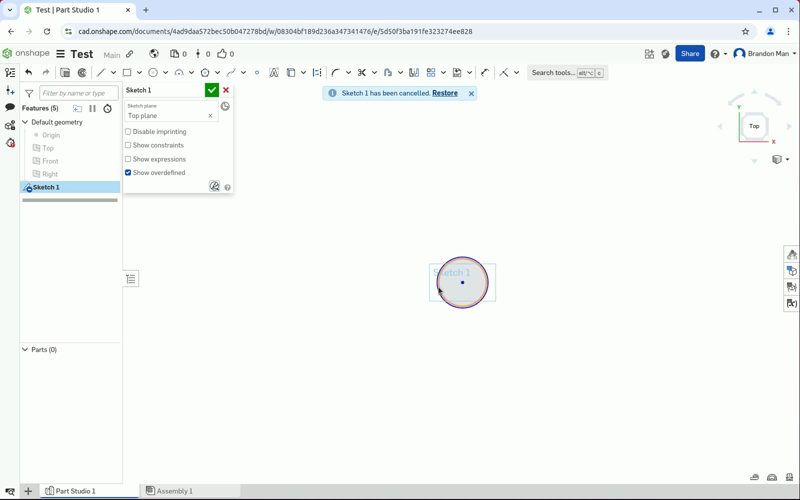
scroll(6)
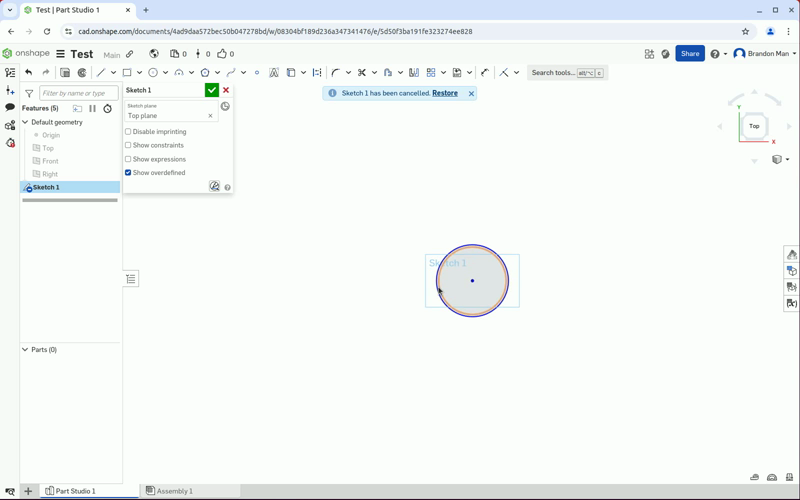
scroll(6)
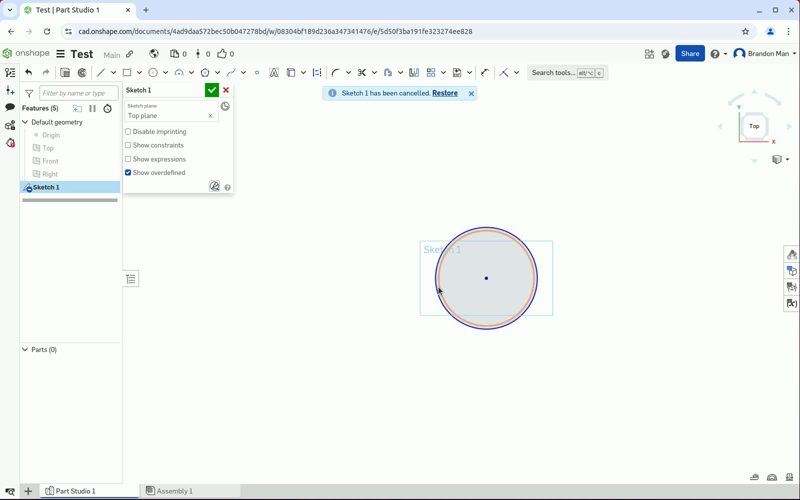
scroll(6)
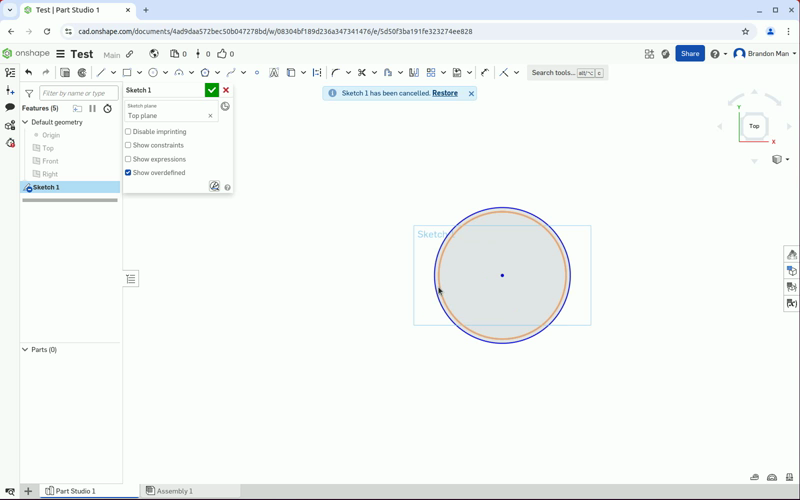
scroll(6)
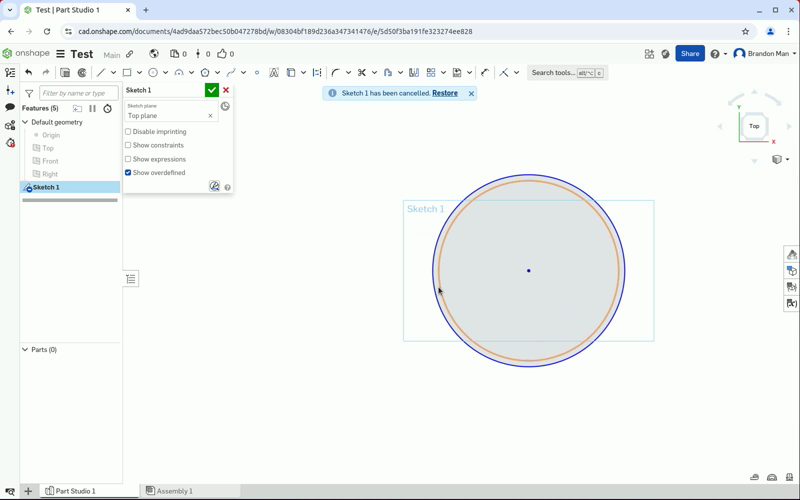
scroll(6)
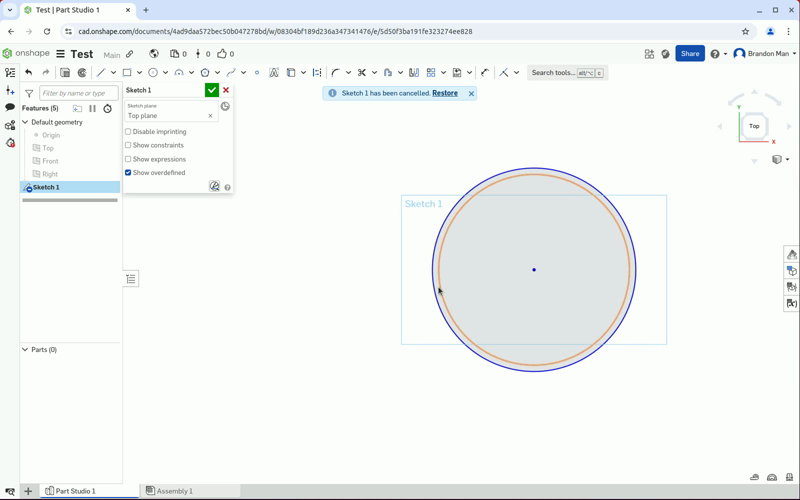
scroll(6)
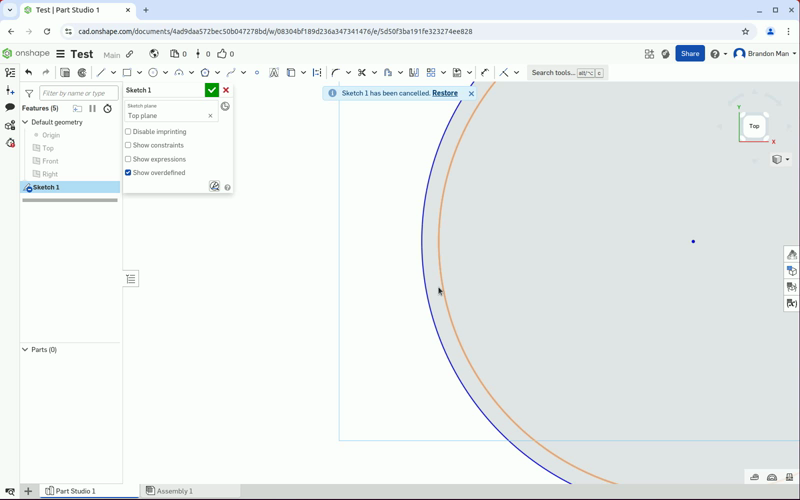
click(438, 286)
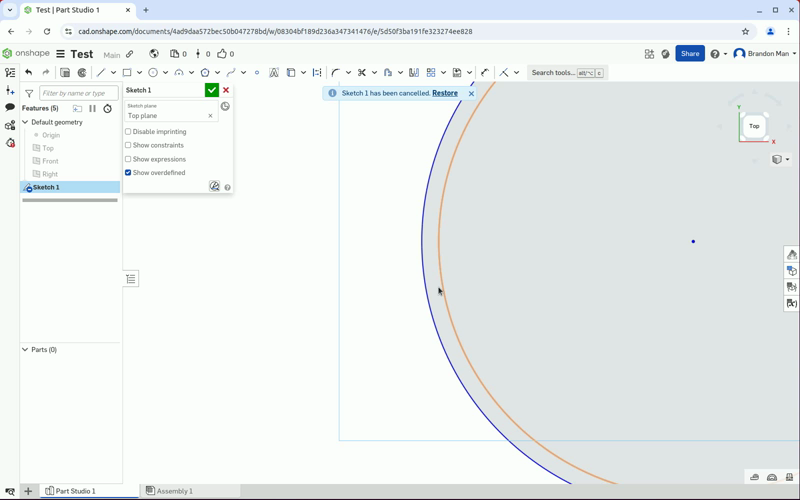
scroll(-6)
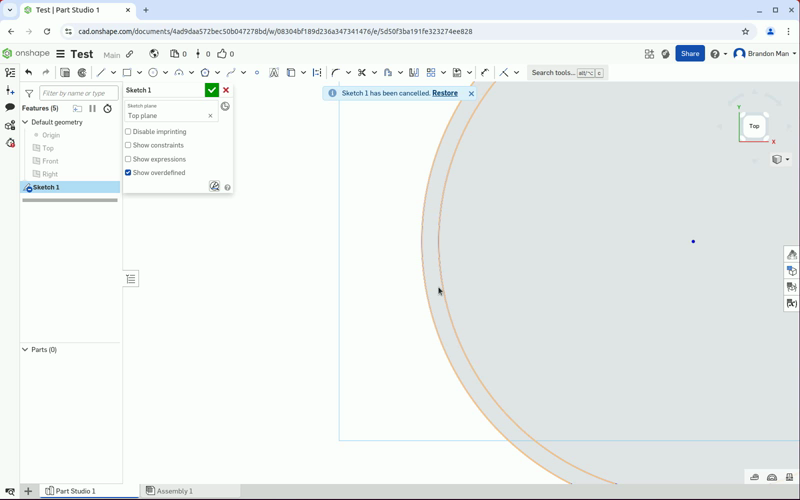
scroll(-6)
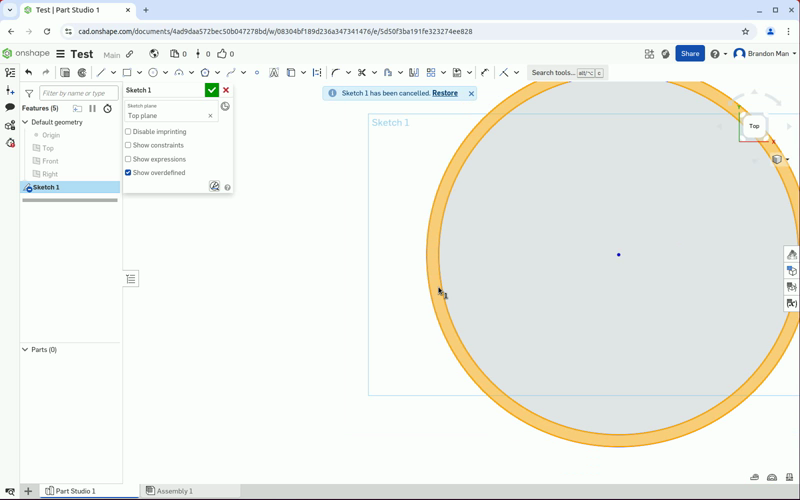
scroll(-6)
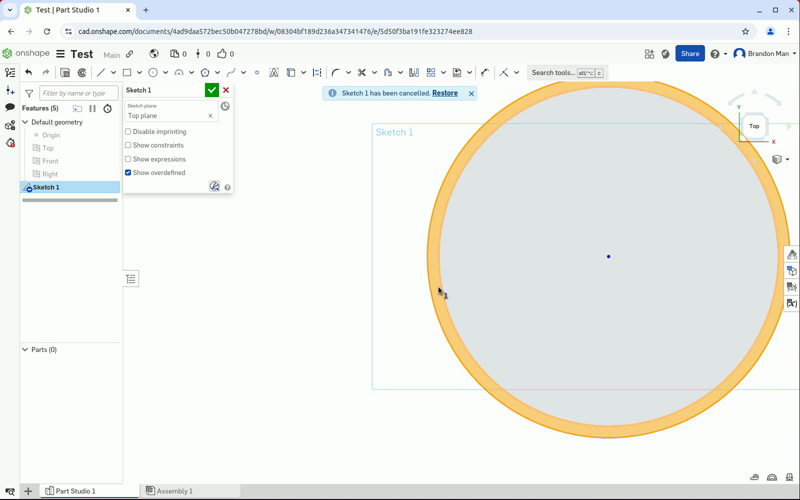
scroll(-6)
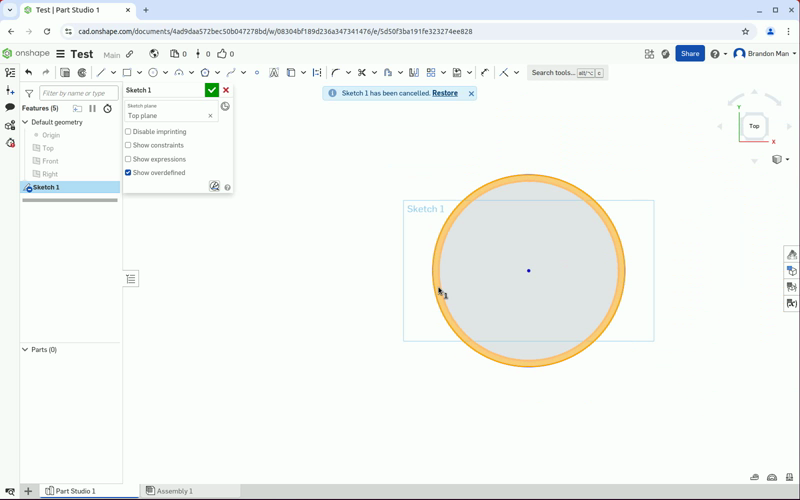
scroll(-6)
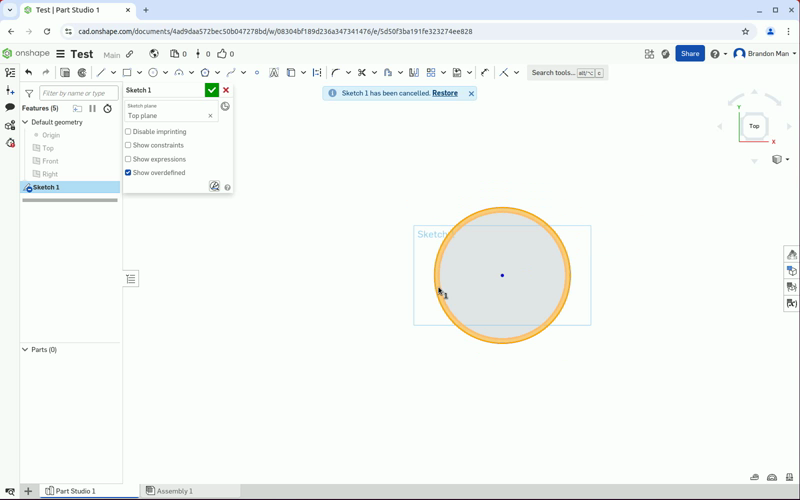
scroll(-6)
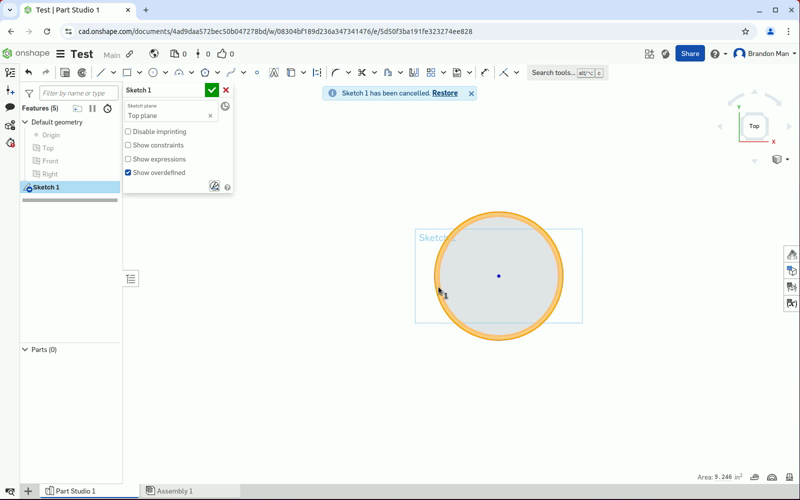
scroll(-6)
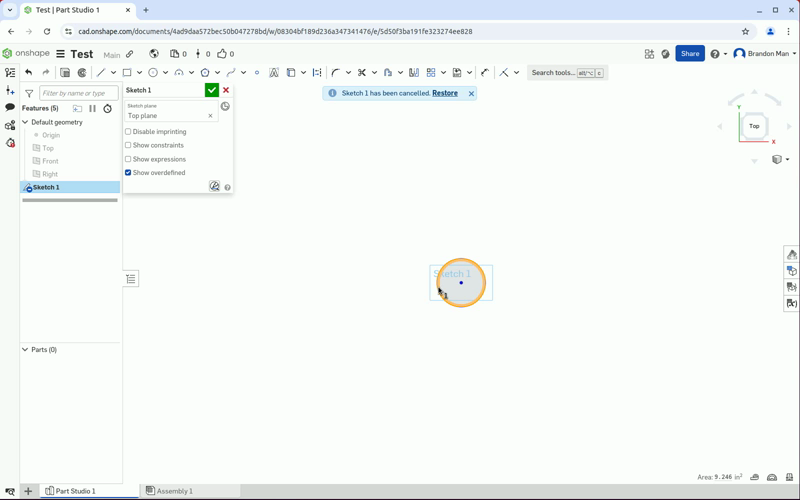
mouse_move(73, 352)
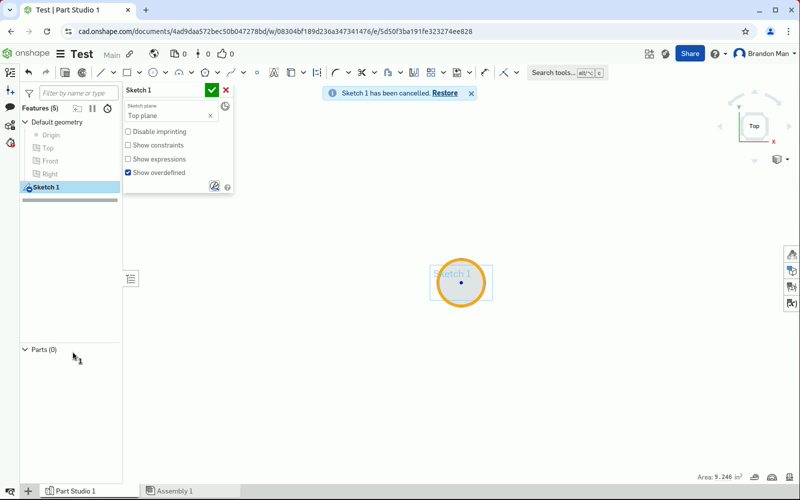
key(shift+y)
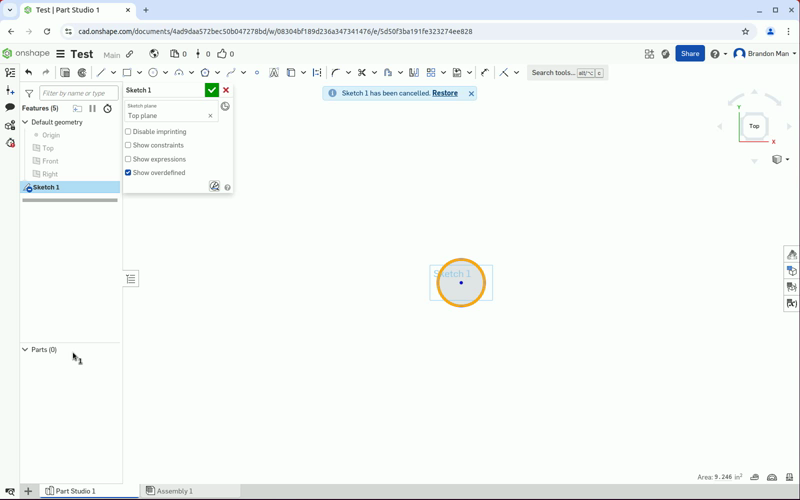
key(shift+e)
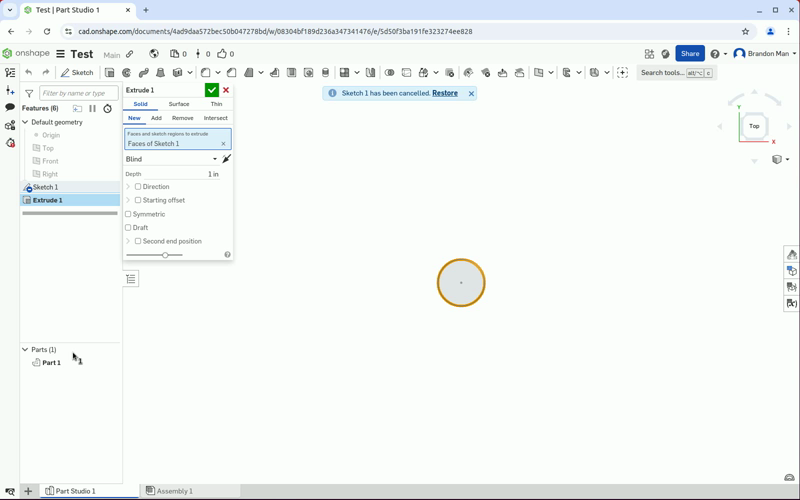
mouse_move(143, 106)
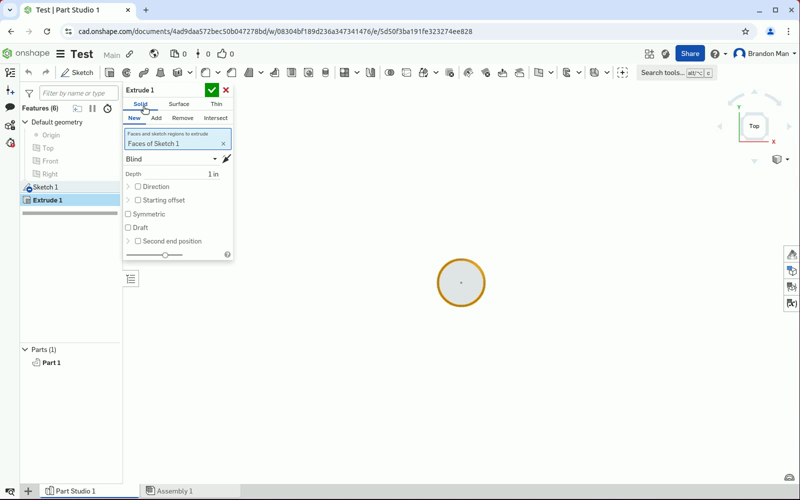
click(143, 106)
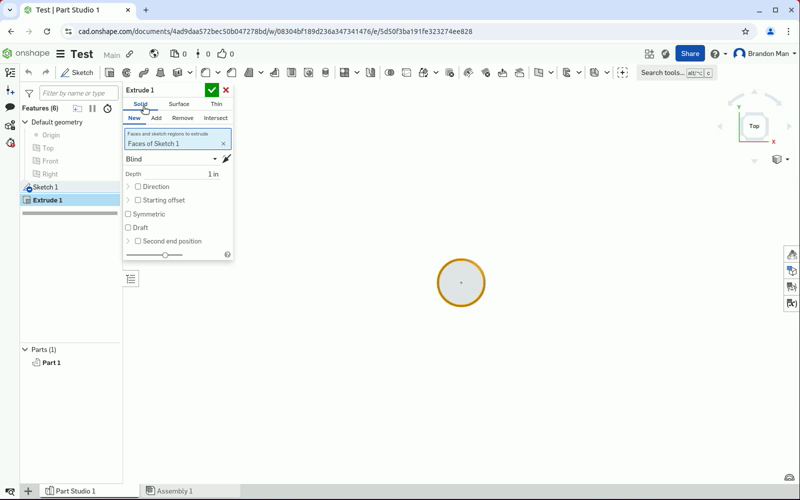
mouse_move(137, 120)
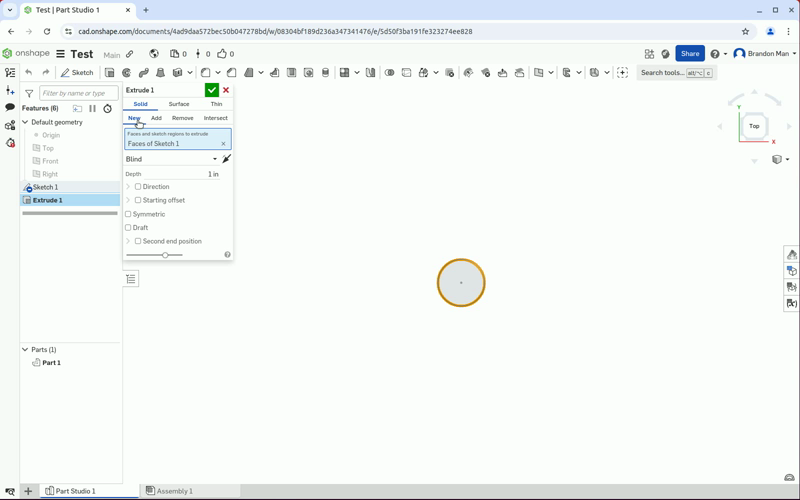
click(137, 120)
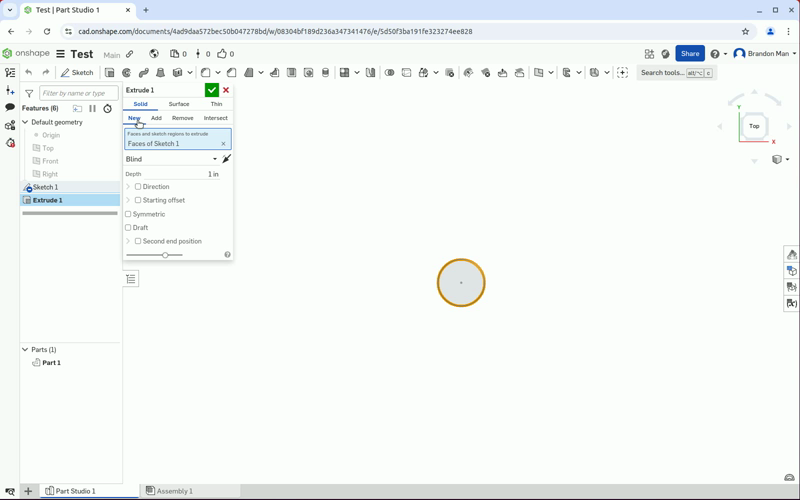
key(tab, 4)
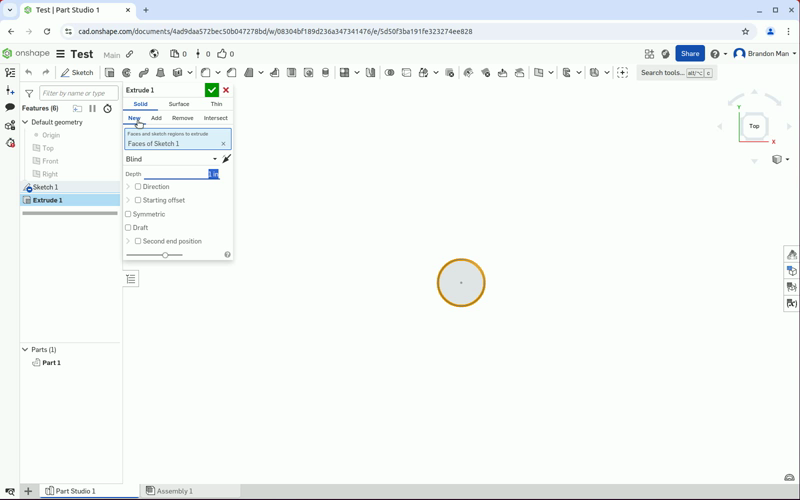
text(23.108)
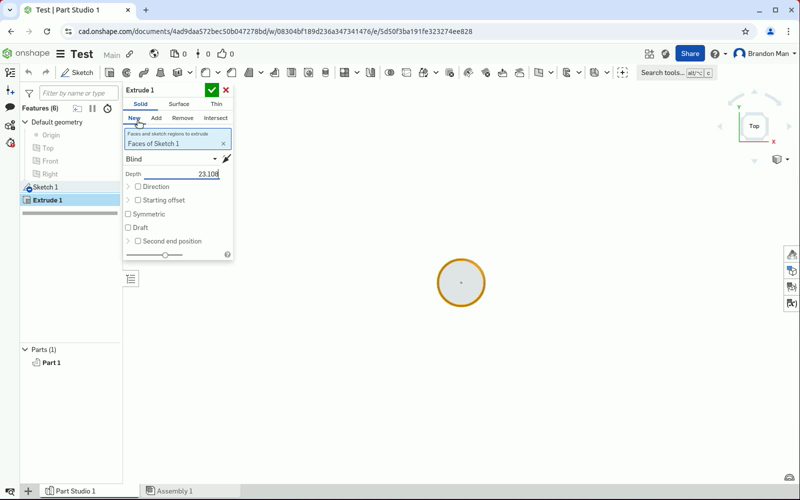
key(enter)
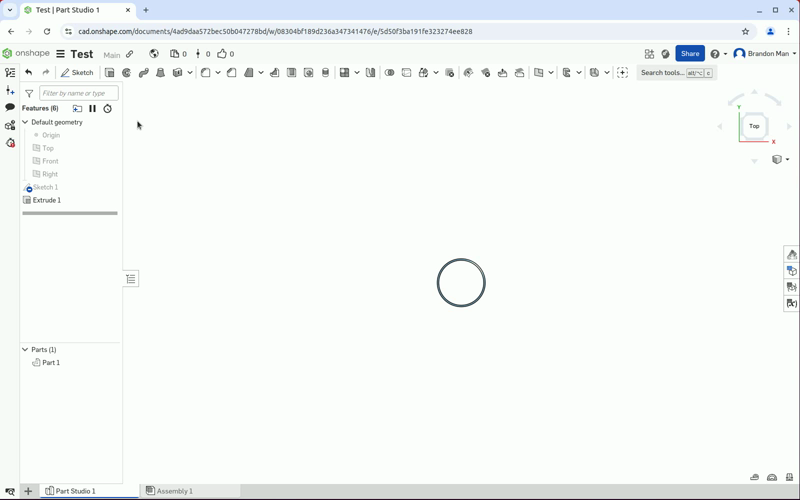
key(shift+h)
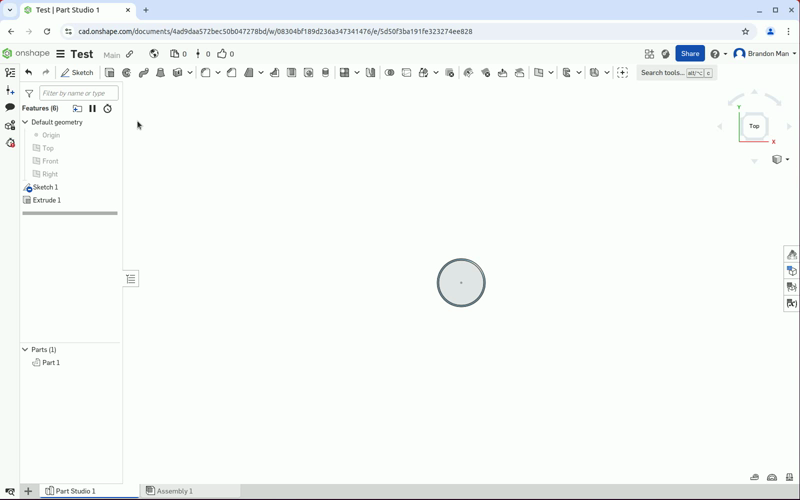
key(shift+h)
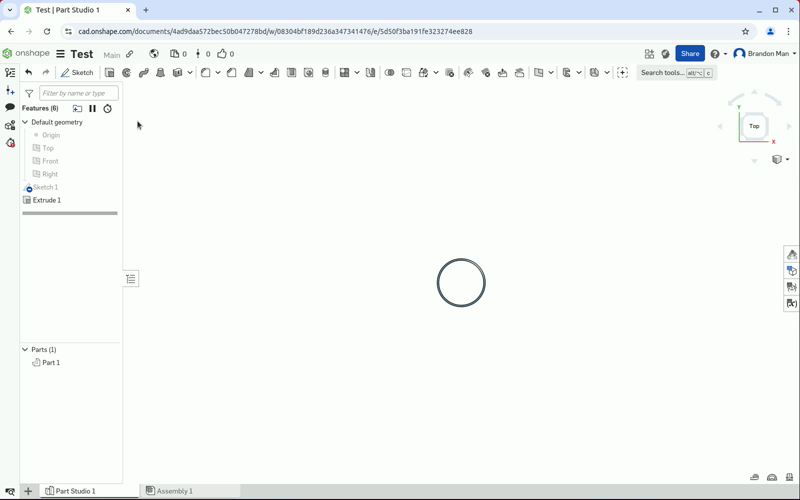
mouse_move(73, 189)
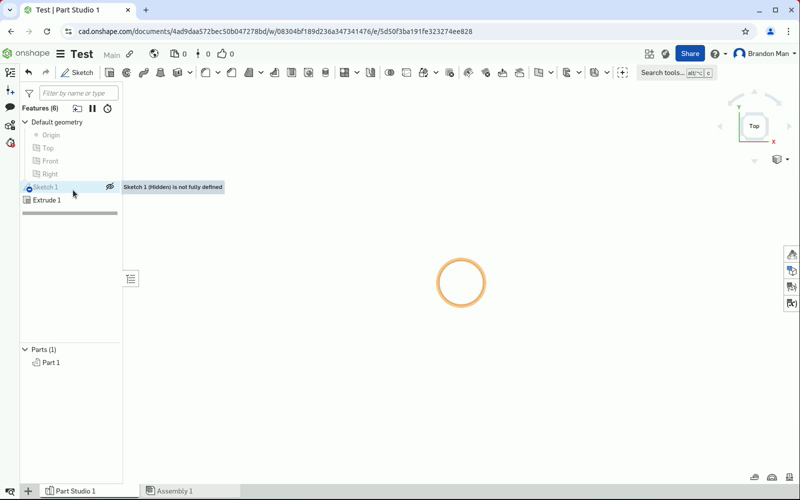
click(73, 189)
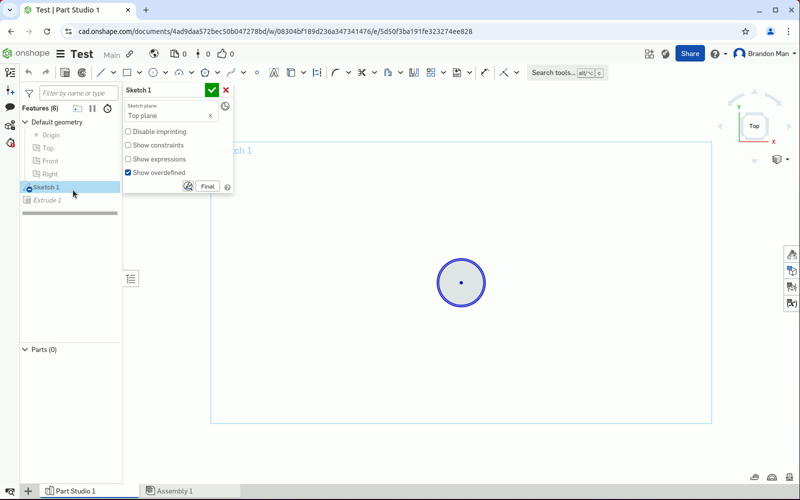
mouse_move(229, 92)
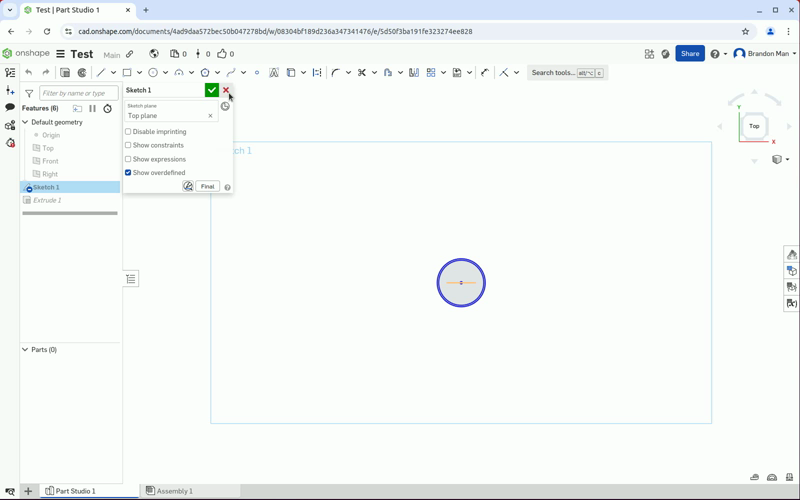
click(229, 92)
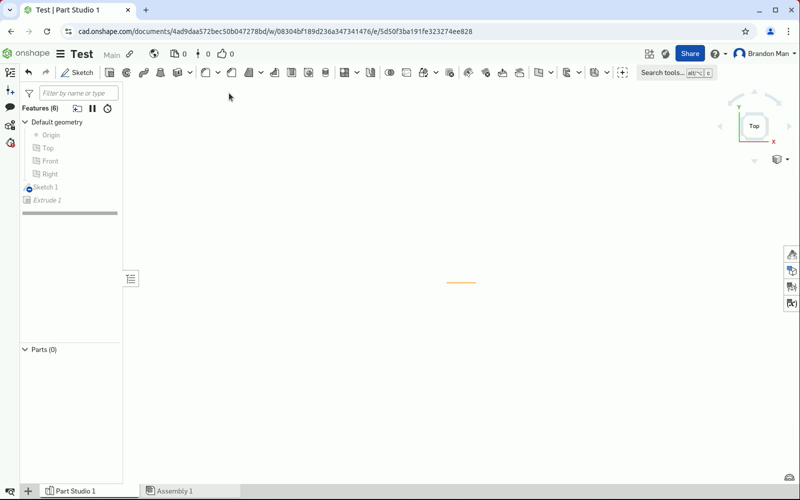
mouse_move(73, 352)
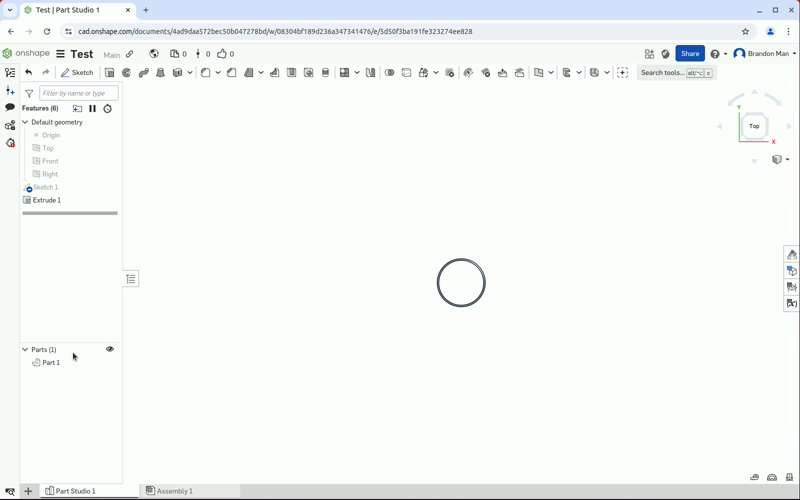
key(y)
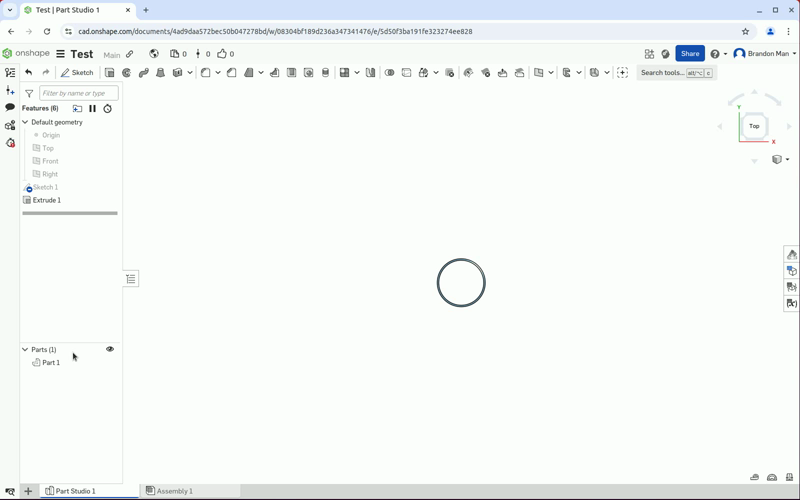
key(shift+p)
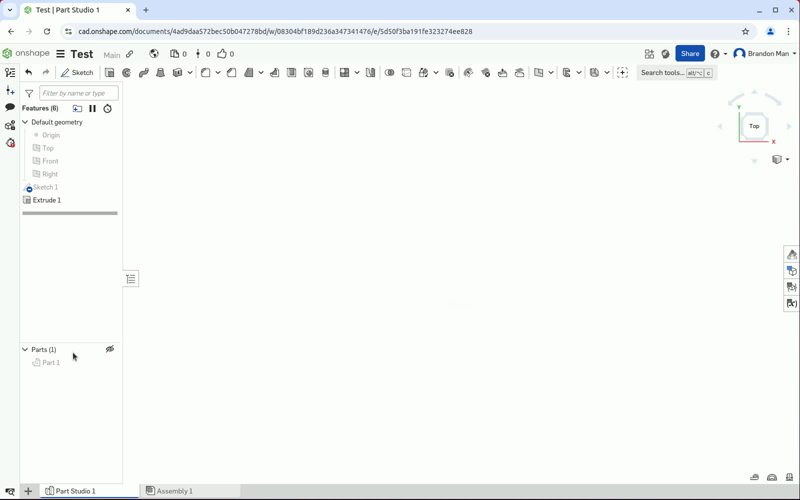
key(space)
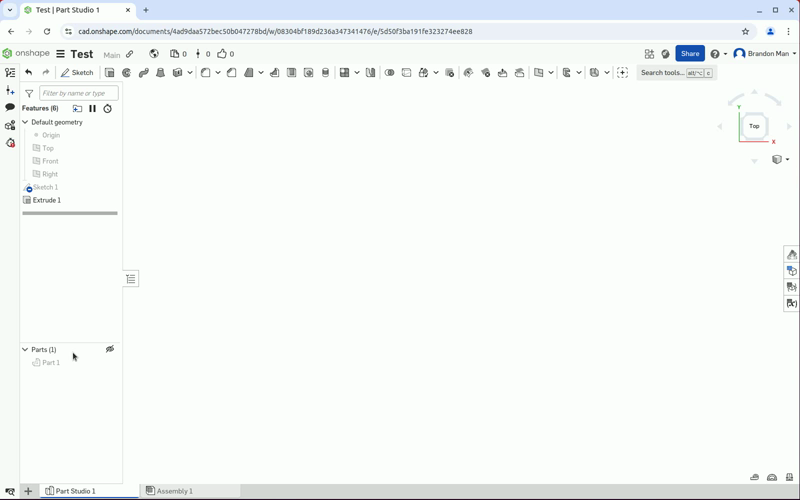
key_down(shift)
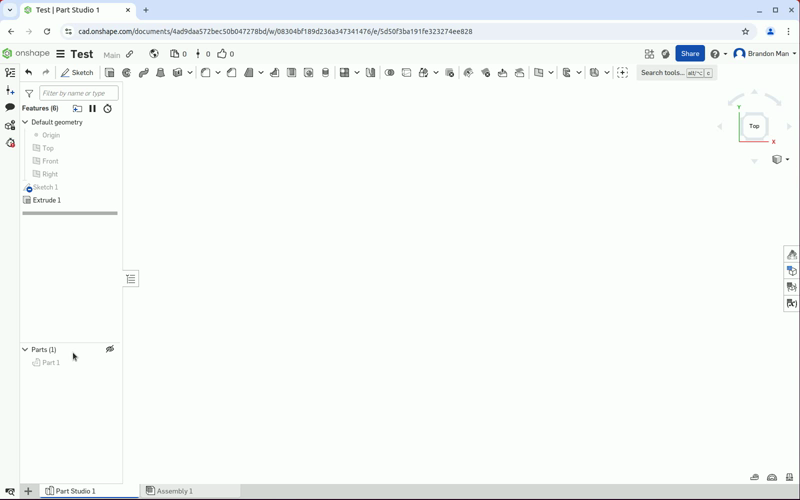
key(up)
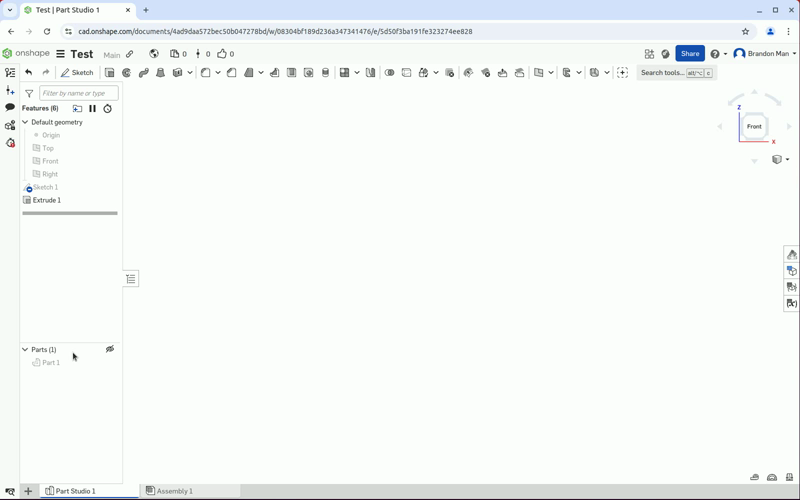
key_up(shift)
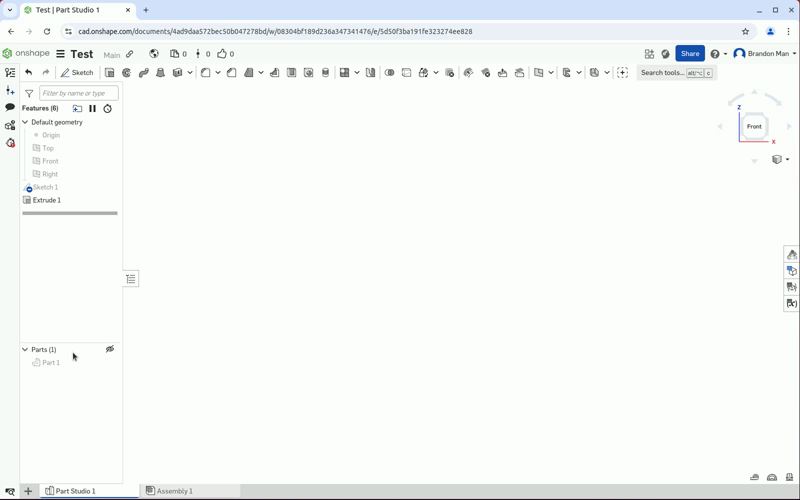
mouse_move(73, 352)
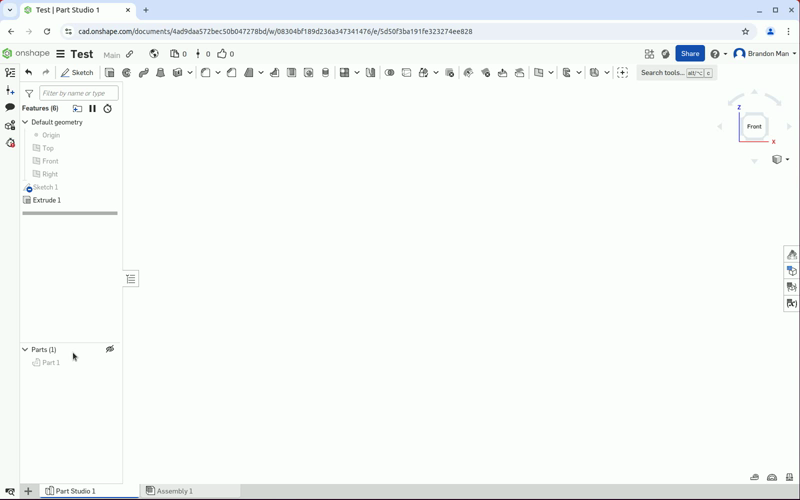
key(shift+y)
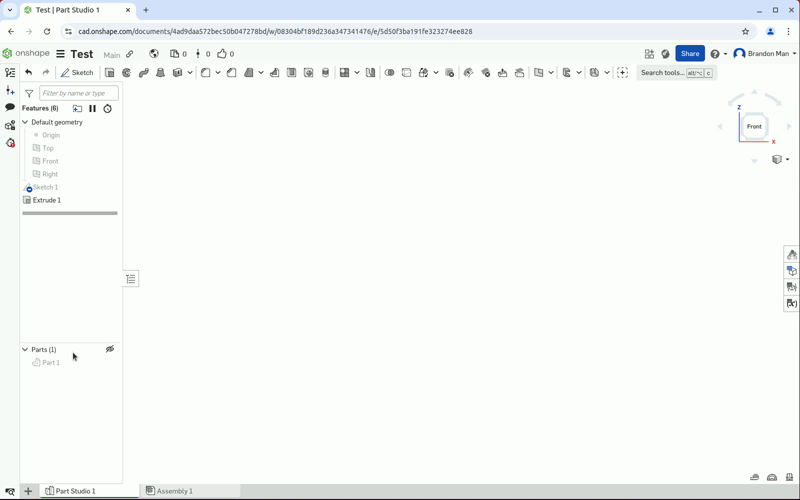
key(shift+s)
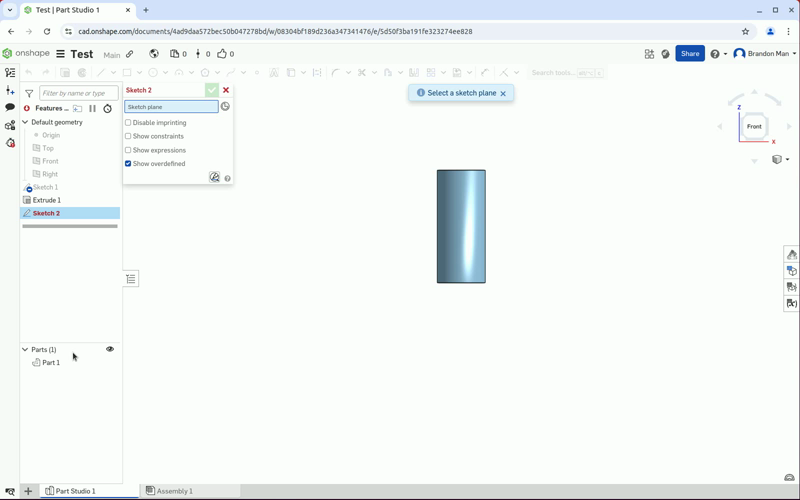
mouse_move(73, 163)
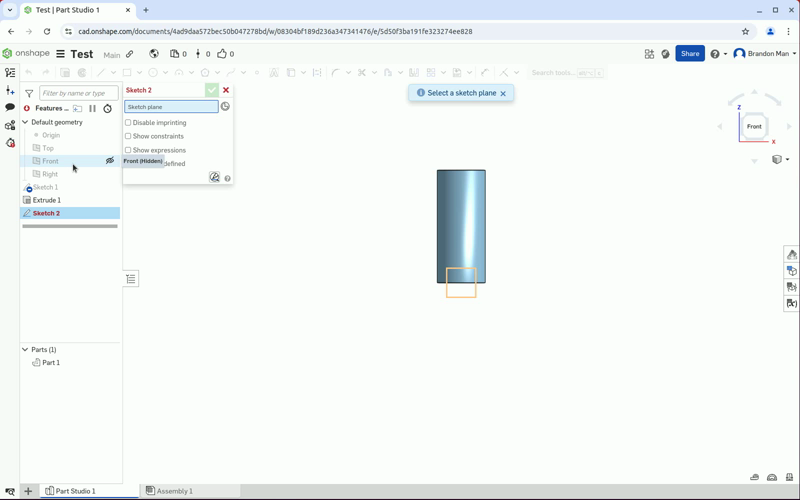
click(73, 163)
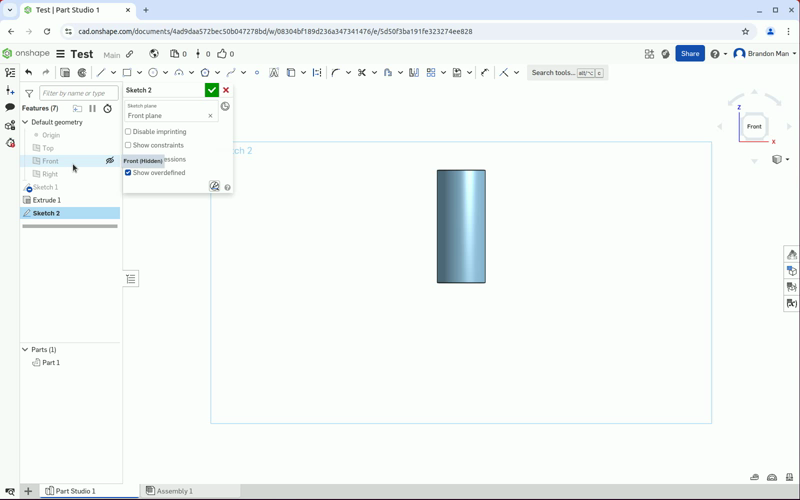
mouse_move(73, 352)
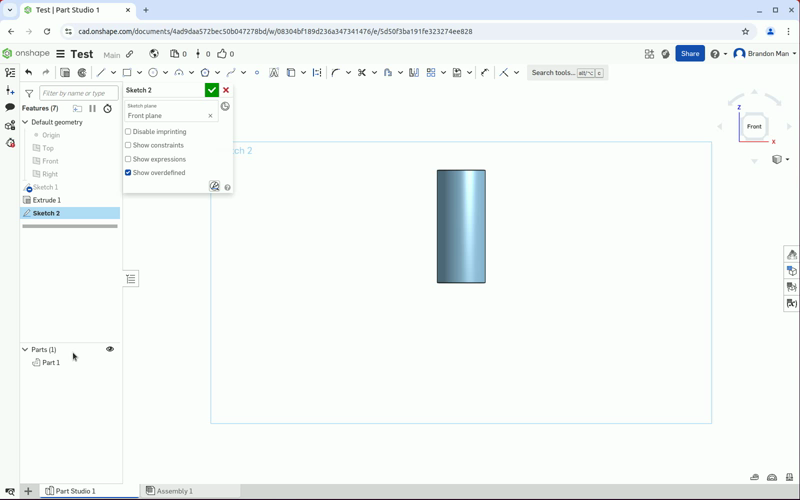
key(y)
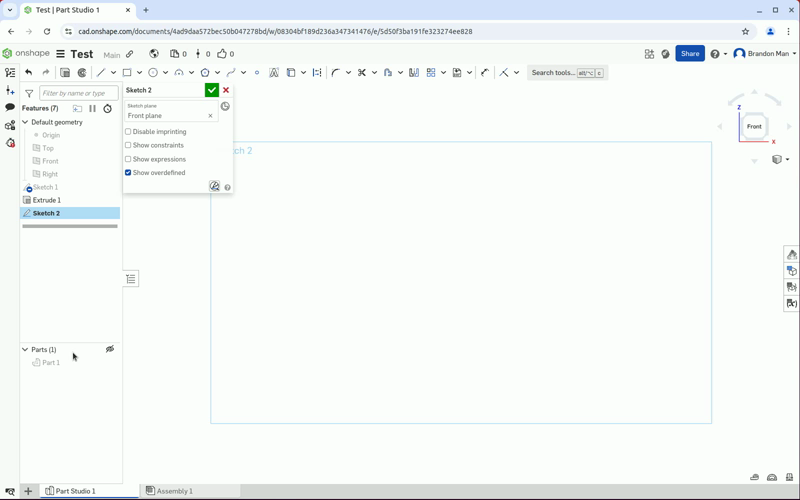
key(l)
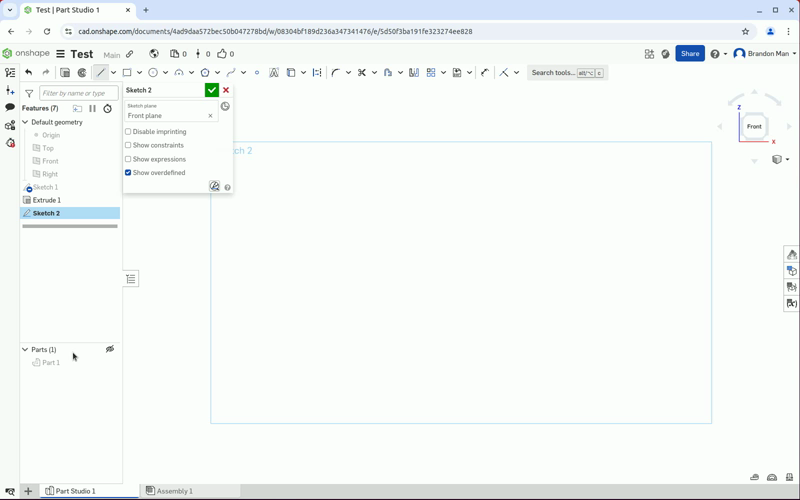
key_down(shift)
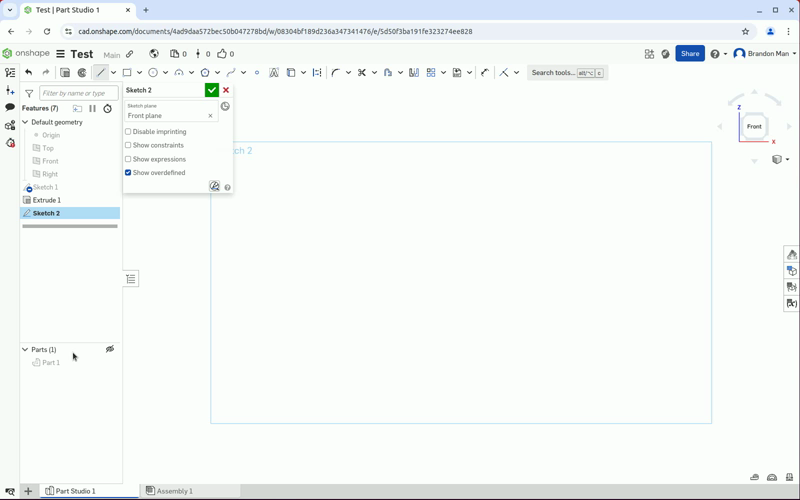
mouse_move(447, 239)
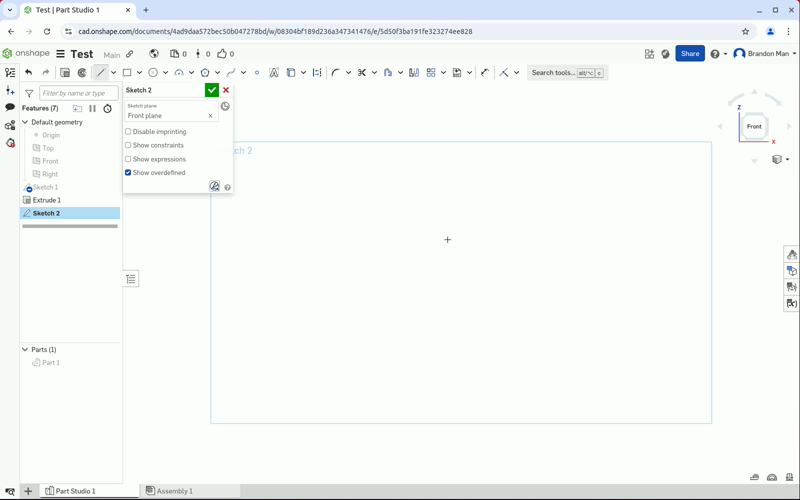
click(447, 239)
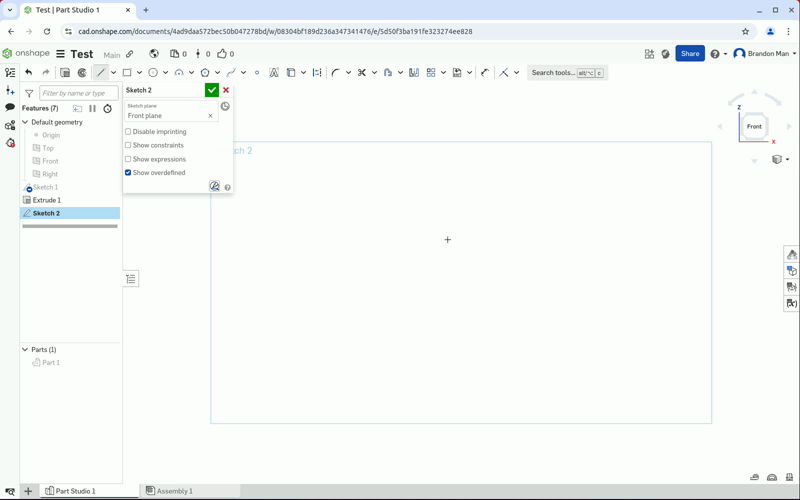
key_up(shift)
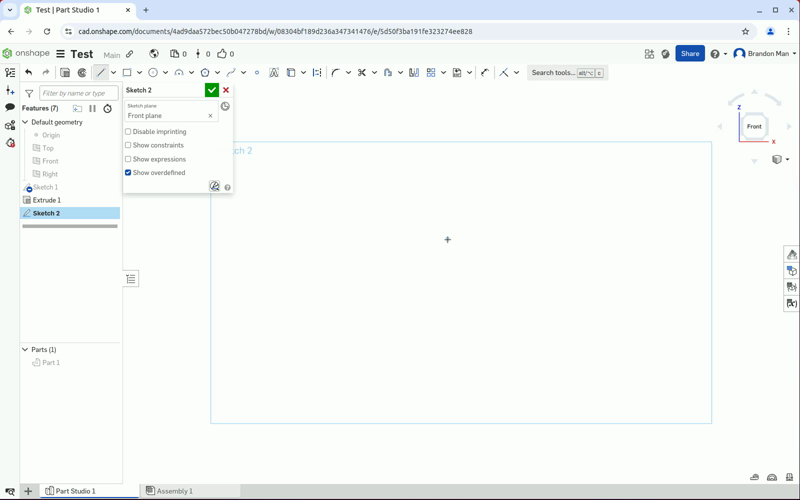
key_down(shift)
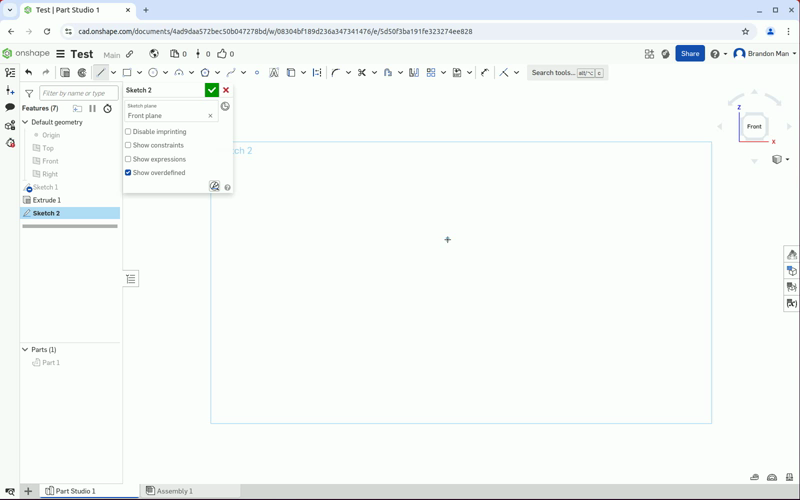
mouse_move(477, 239)
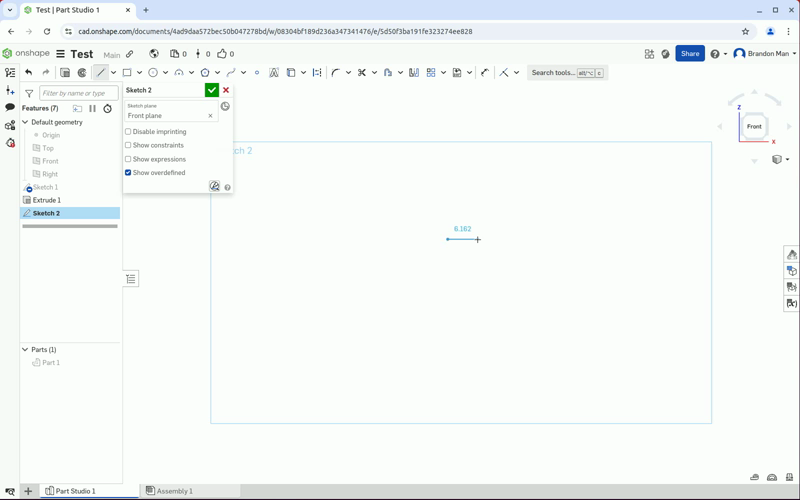
mouse_move(474, 239)
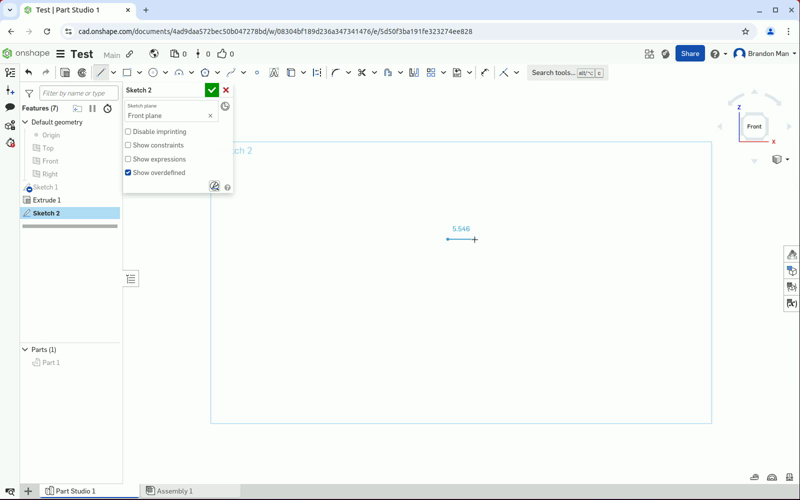
click(474, 239)
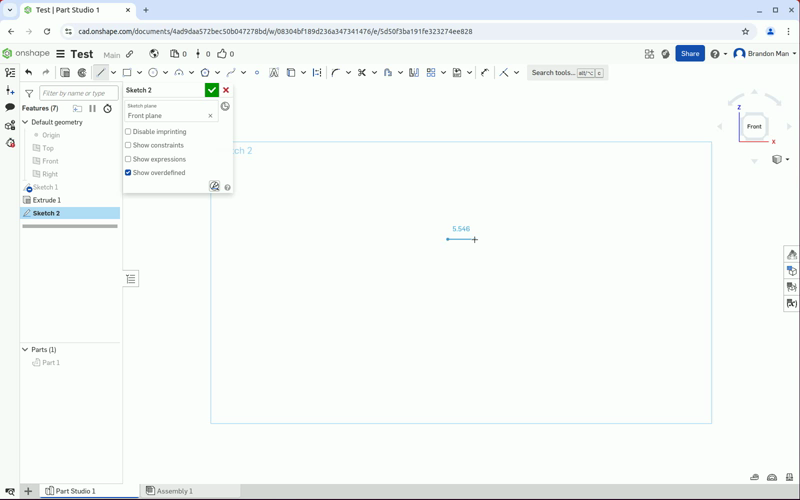
key_up(shift)
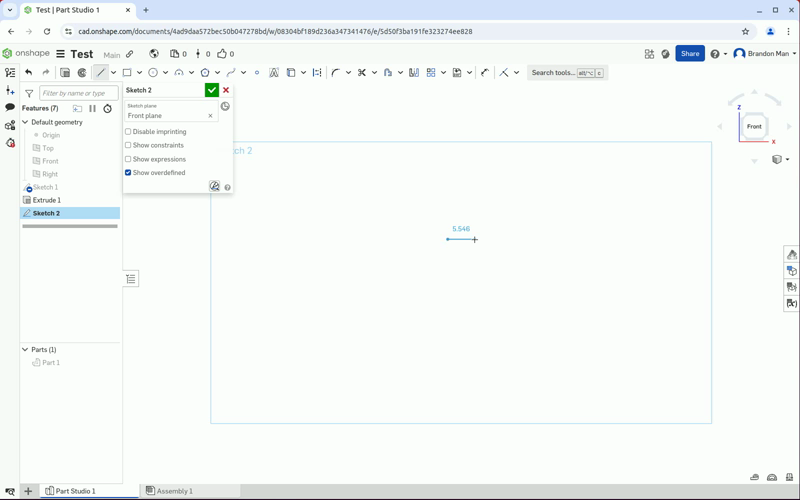
key_down(shift)
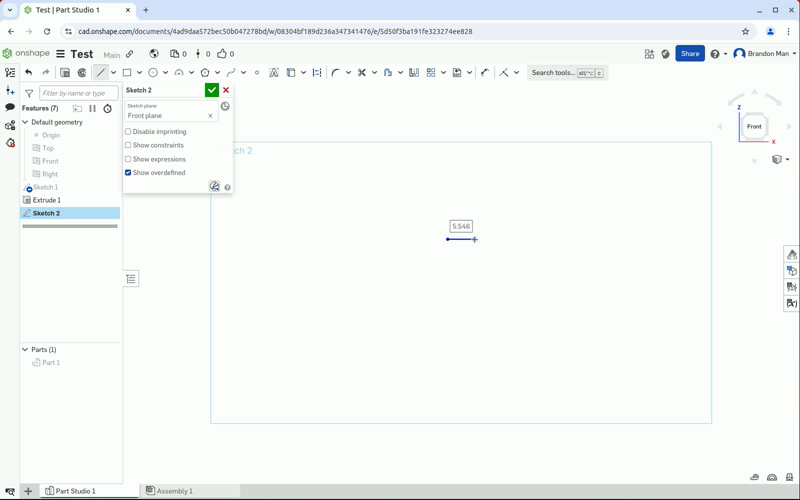
mouse_move(474, 179)
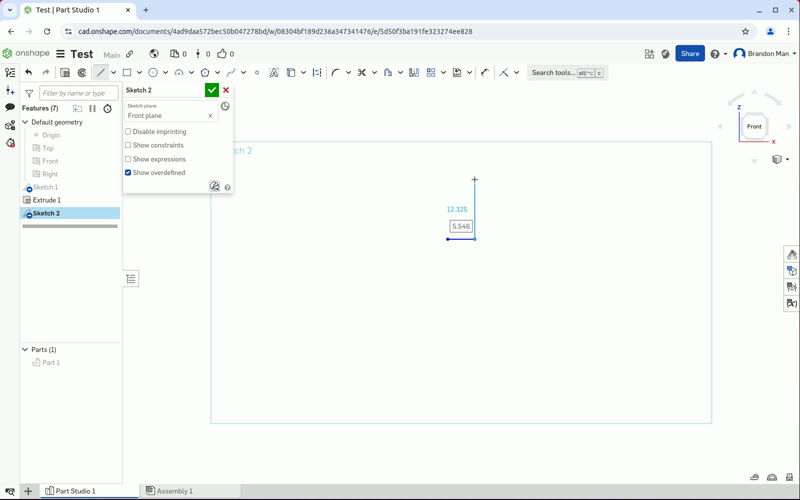
click(474, 179)
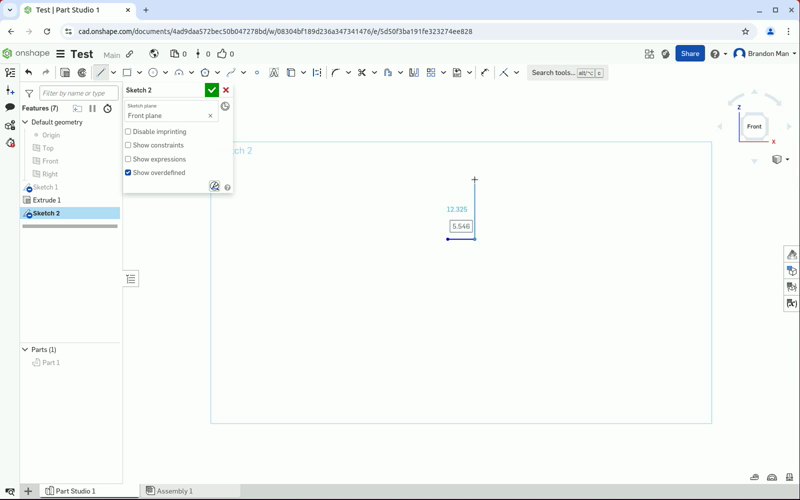
key_up(shift)
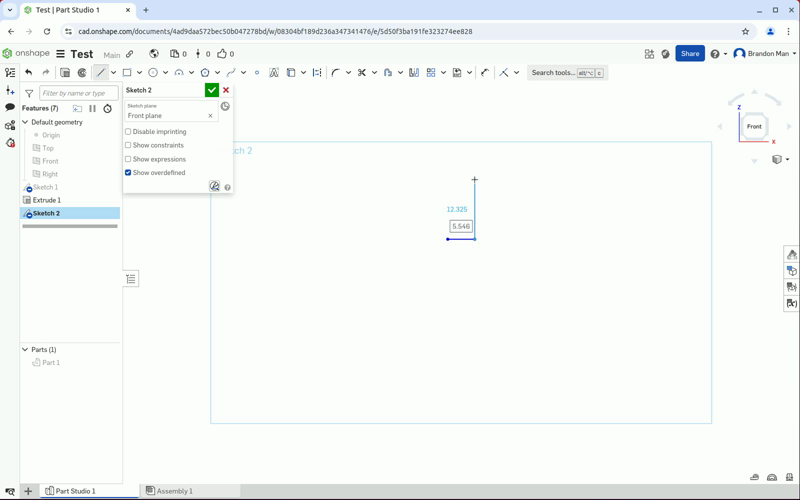
key_down(shift)
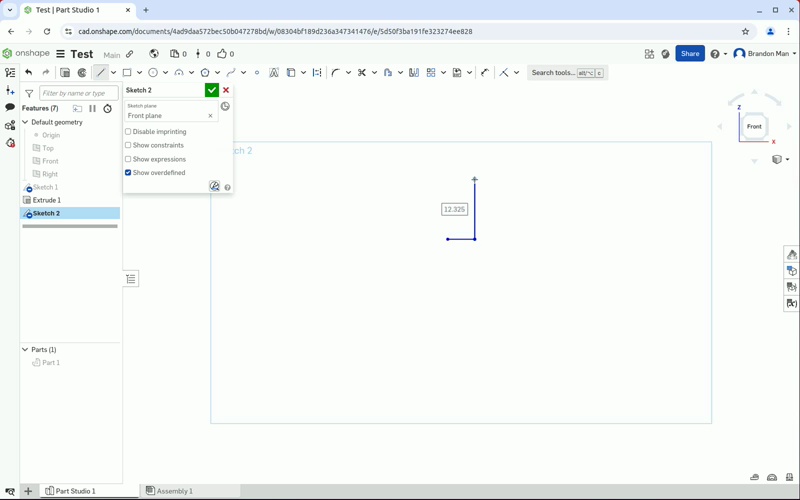
mouse_move(504, 179)
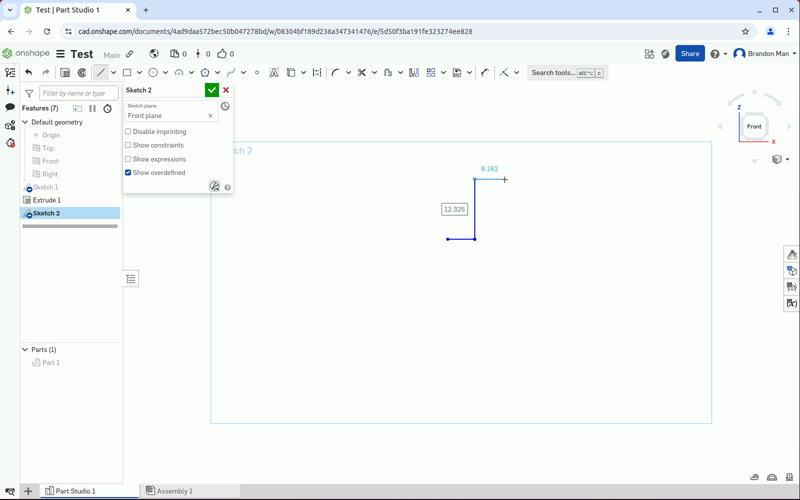
mouse_move(447, 179)
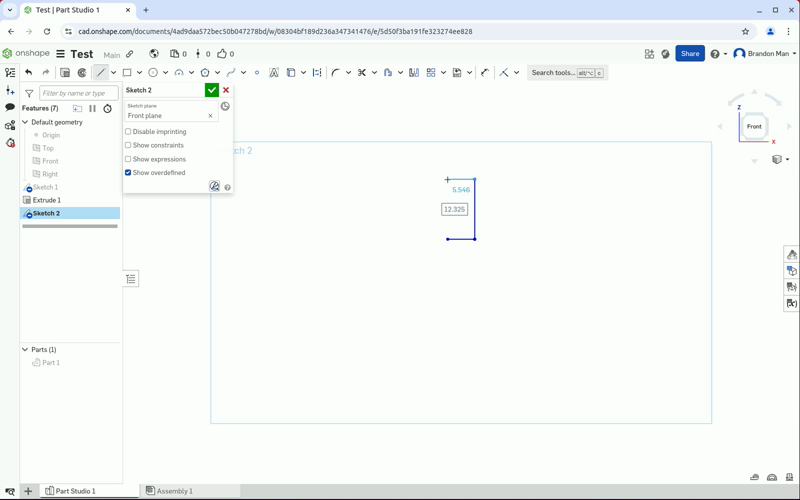
click(447, 179)
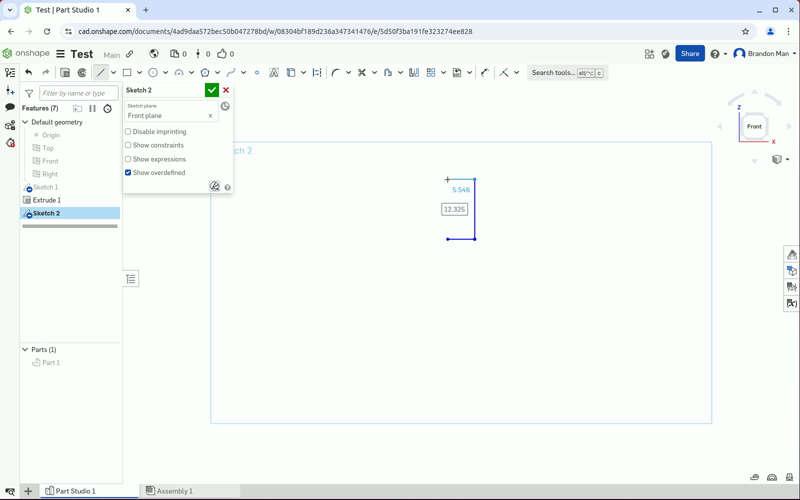
key_up(shift)
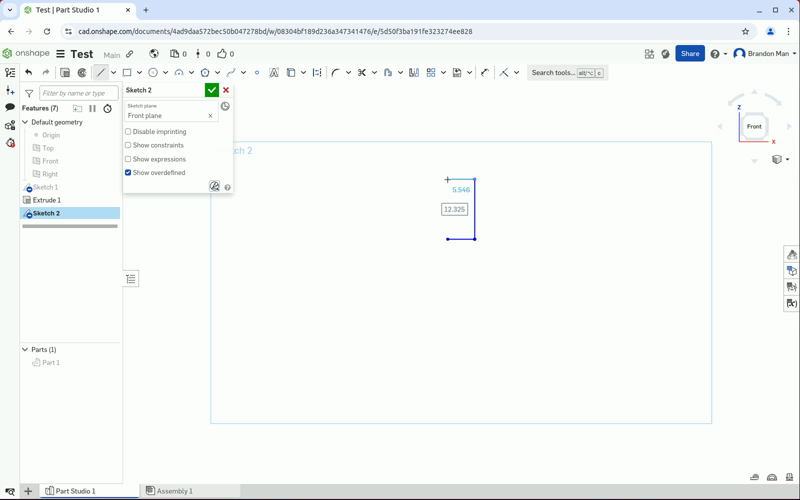
key_down(shift)
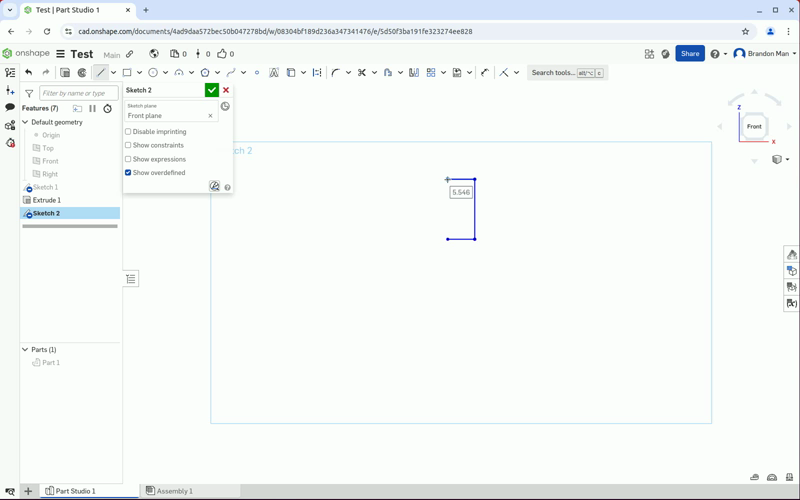
mouse_move(447, 239)
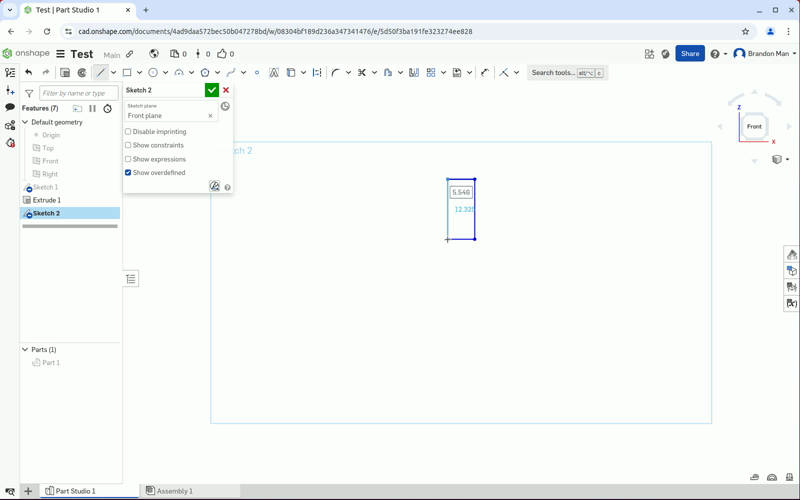
key_up(shift)
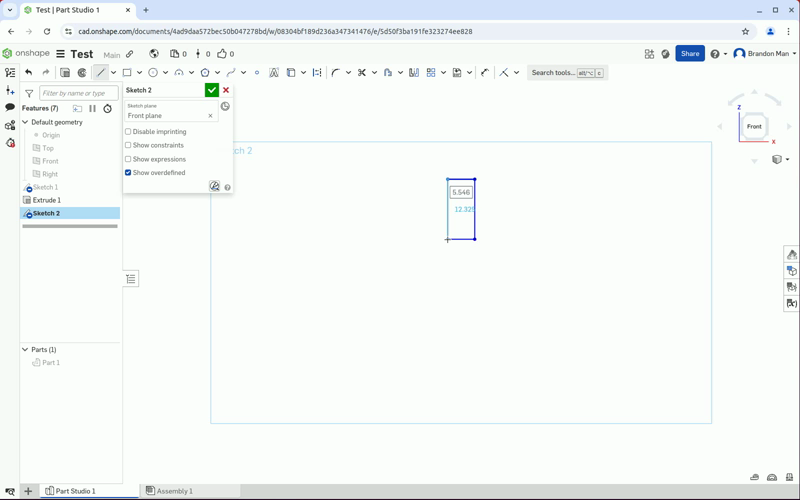
click(447, 239)
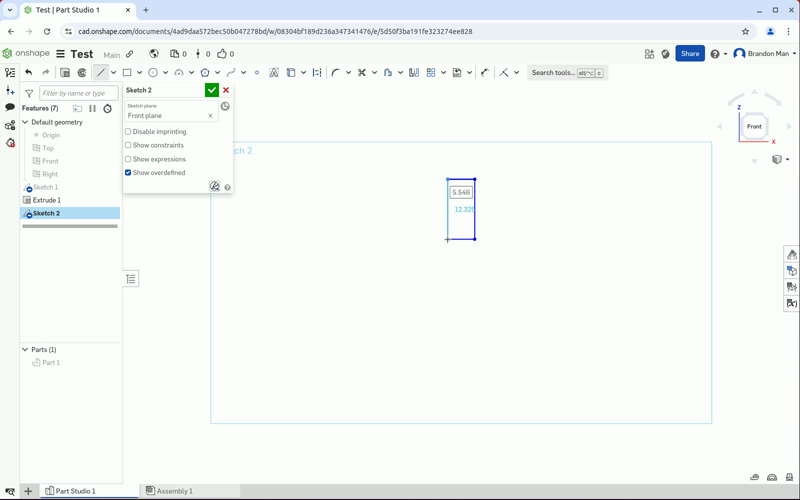
key(esc)
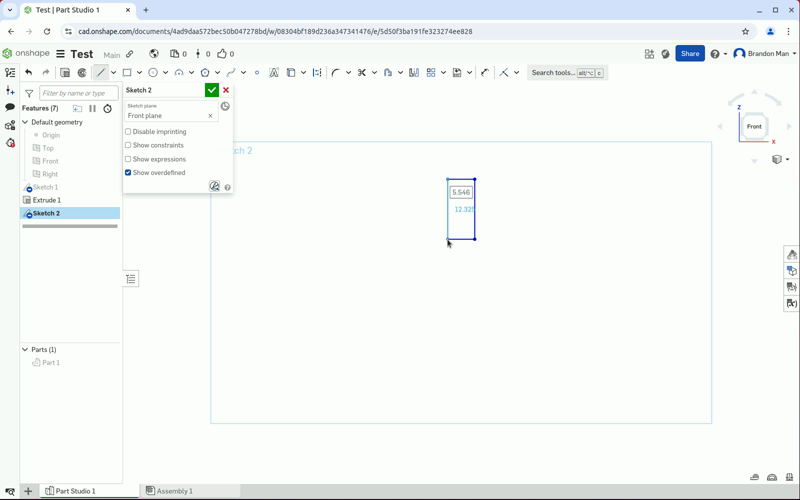
mouse_move(460, 198)
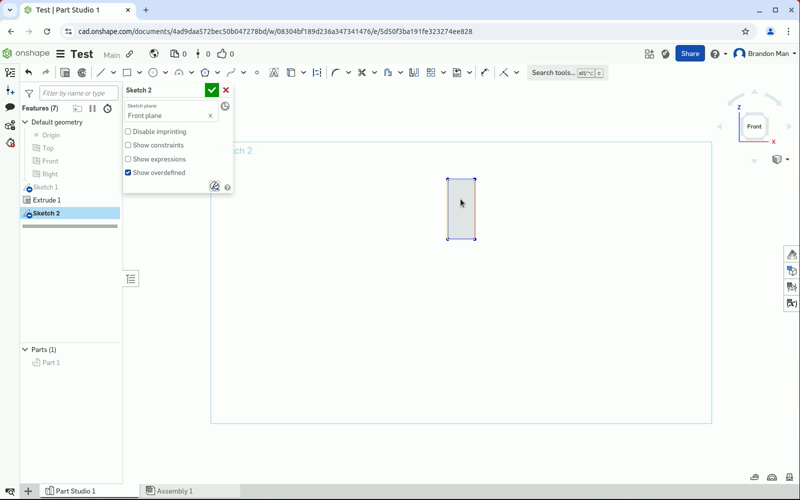
scroll(6)
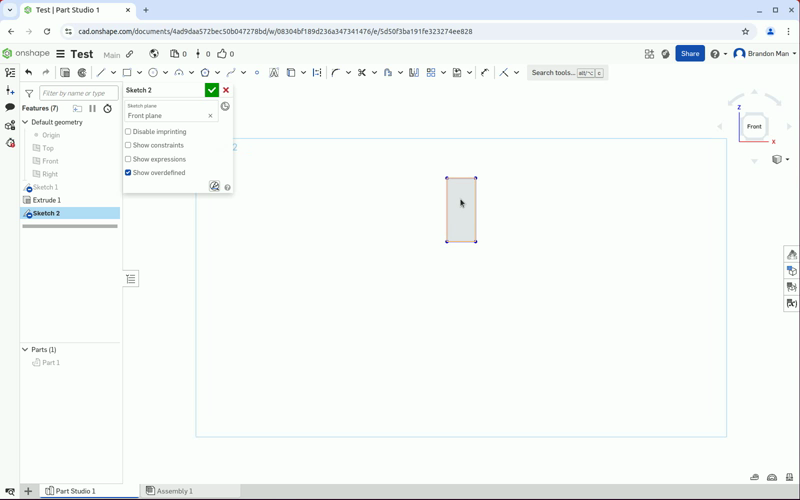
scroll(6)
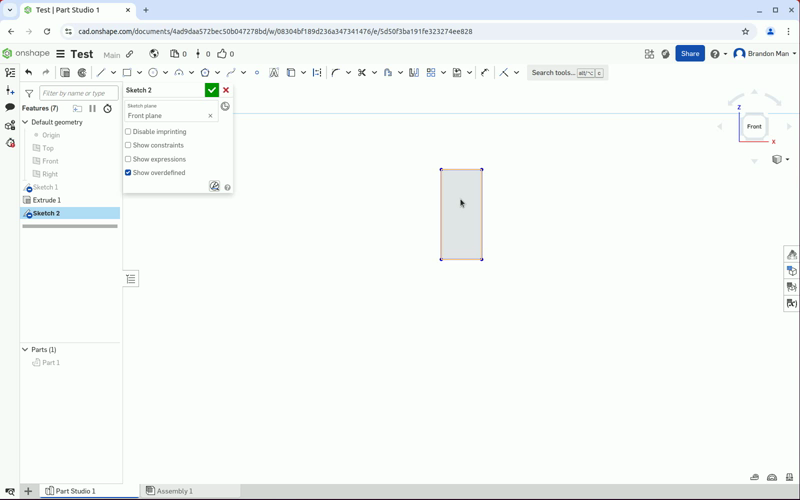
scroll(6)
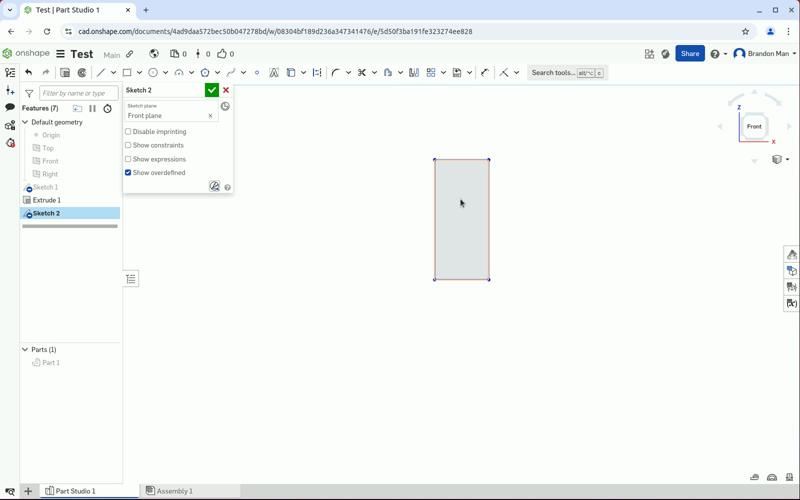
scroll(6)
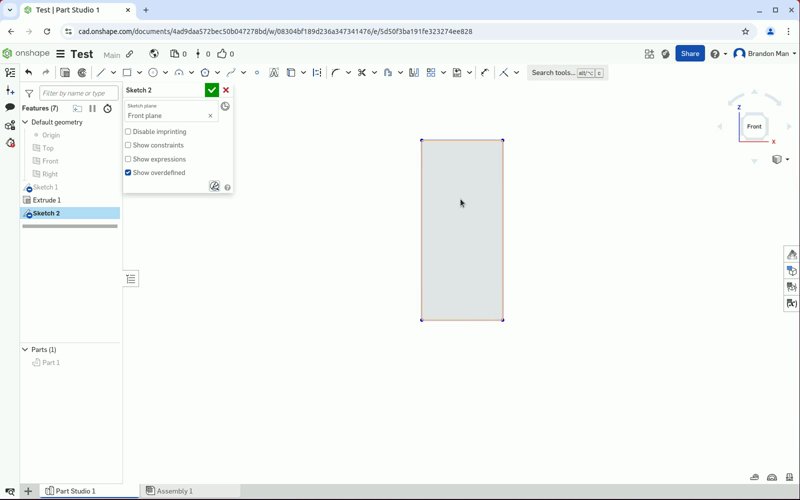
scroll(6)
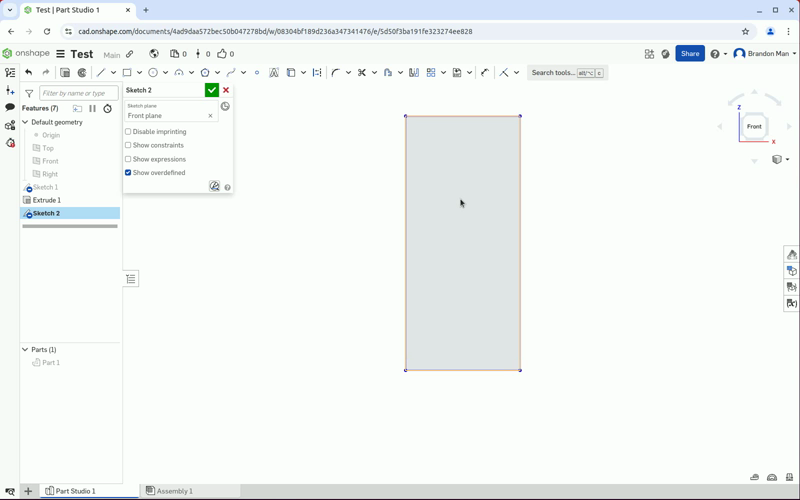
scroll(6)
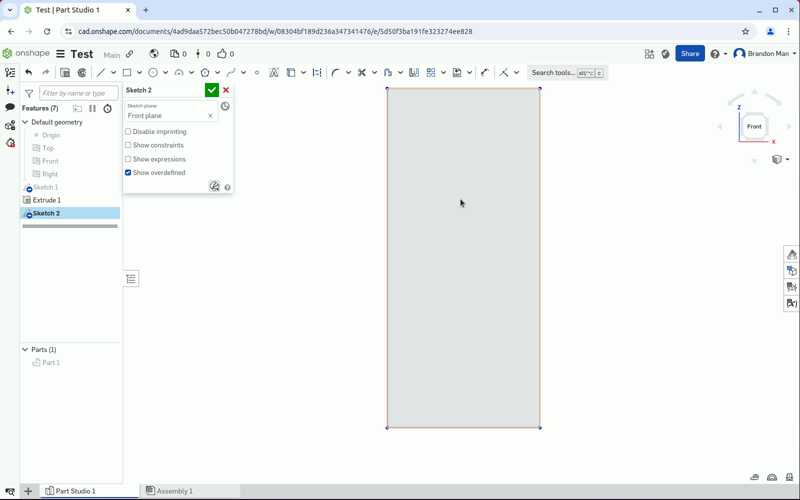
scroll(6)
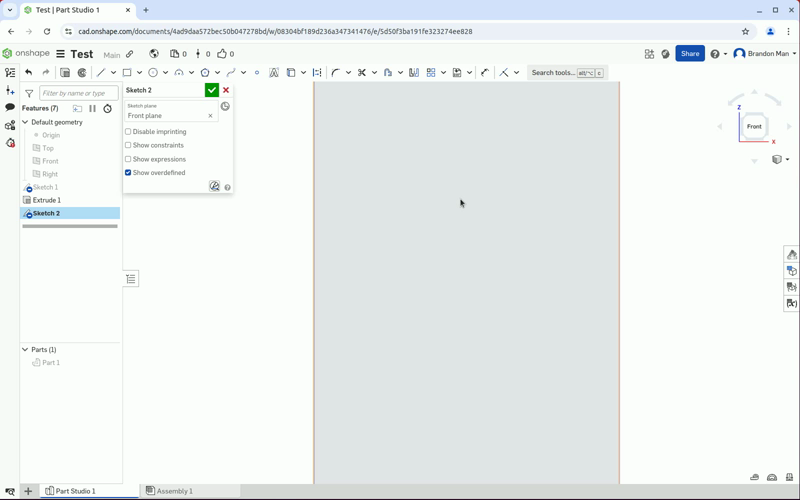
click(460, 198)
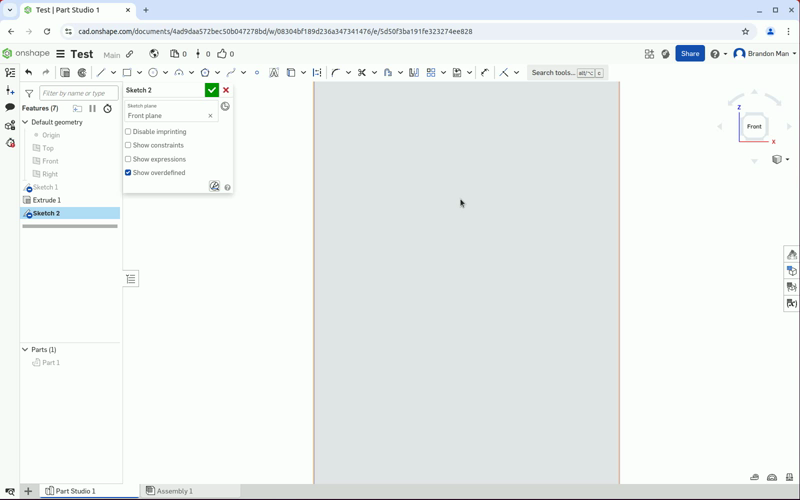
scroll(-6)
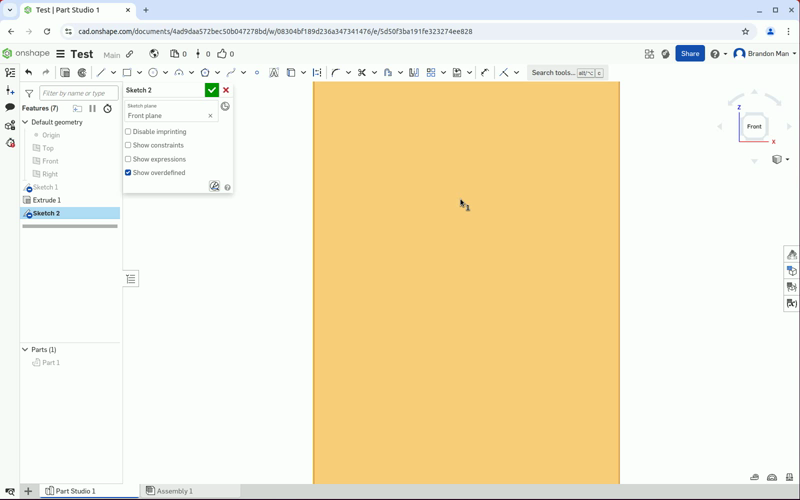
scroll(-6)
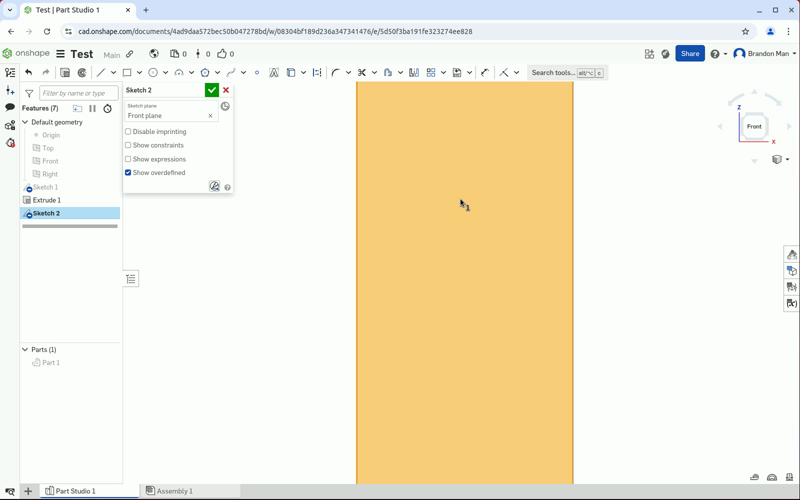
scroll(-6)
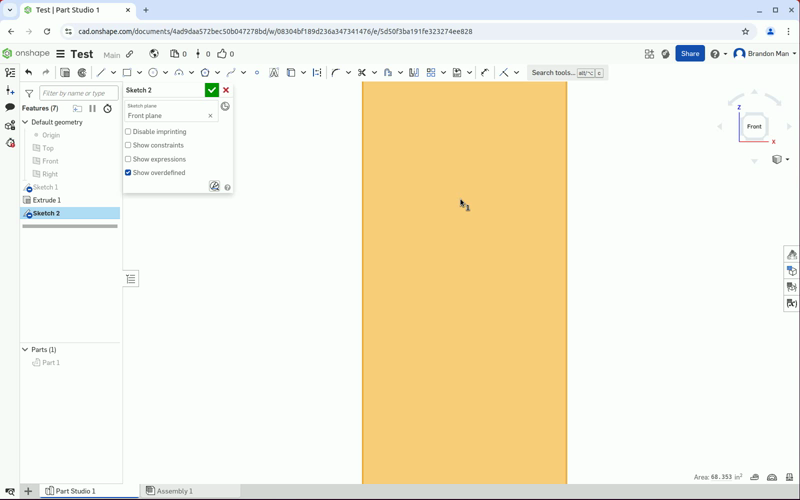
scroll(-6)
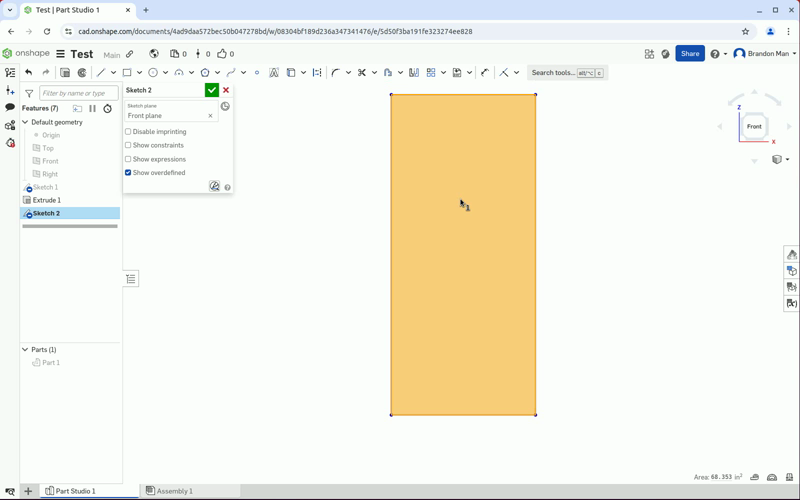
scroll(-6)
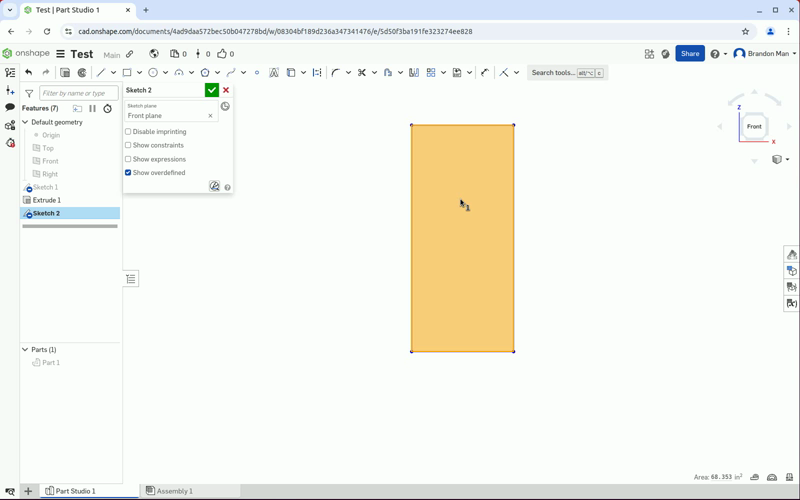
scroll(-6)
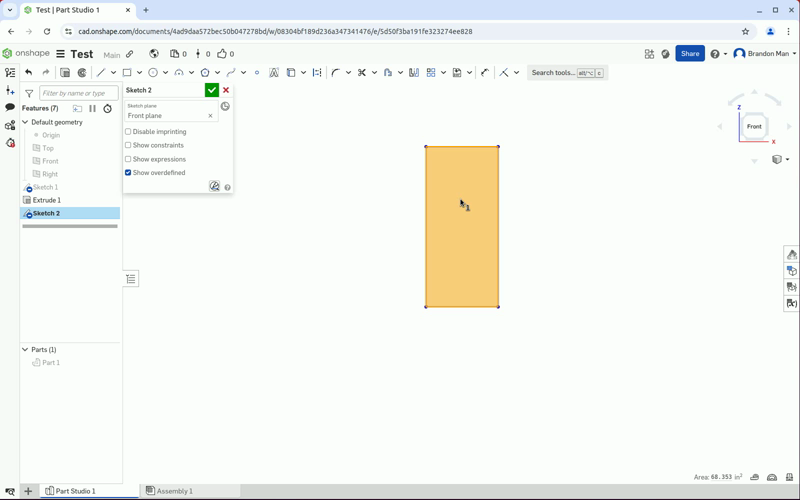
scroll(-6)
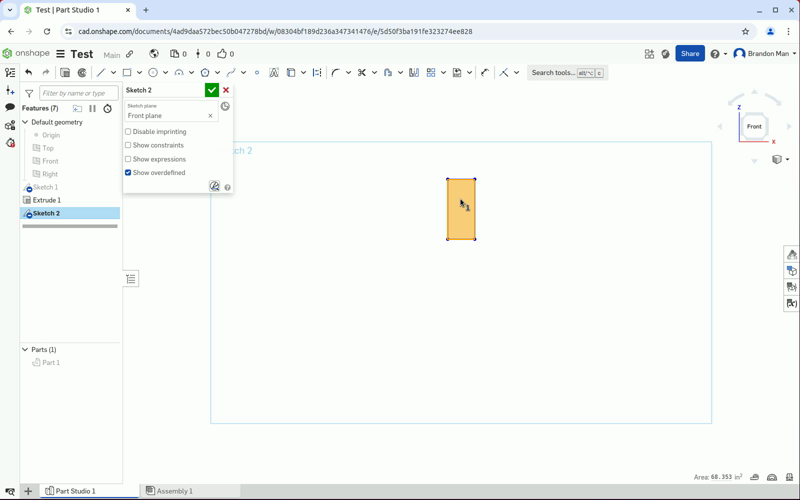
mouse_move(73, 352)
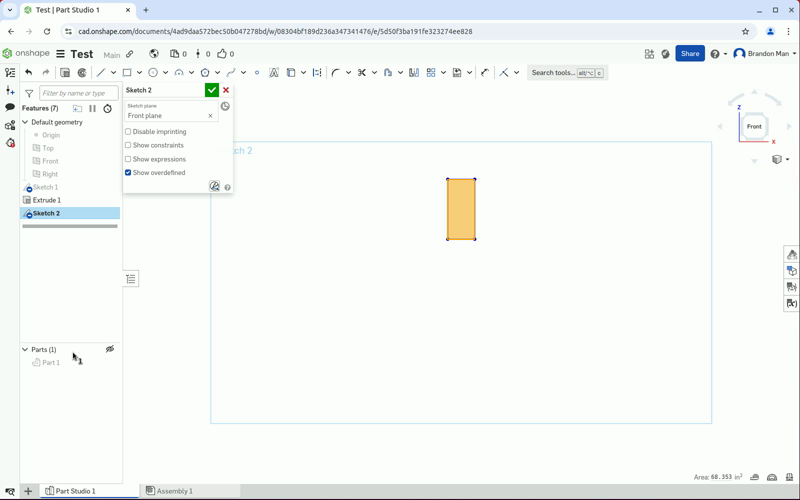
key(shift+y)
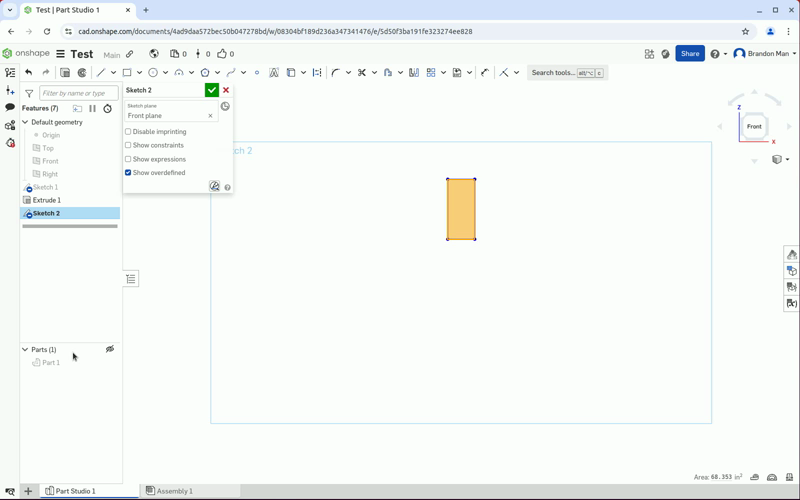
key(shift+e)
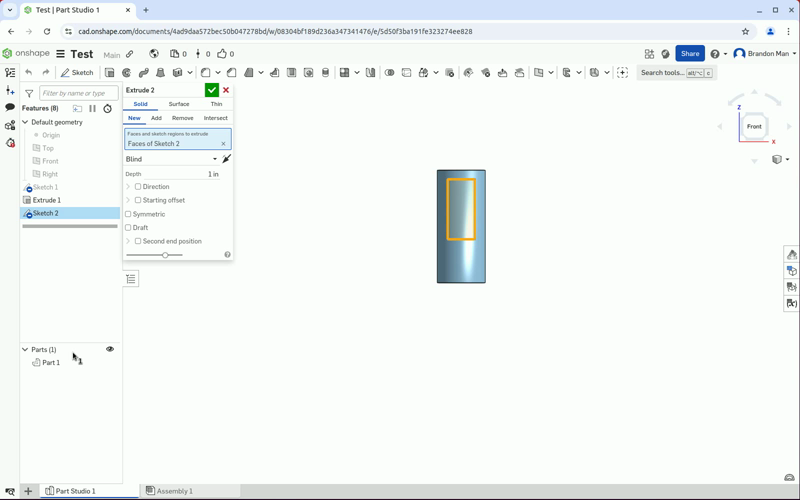
mouse_move(143, 106)
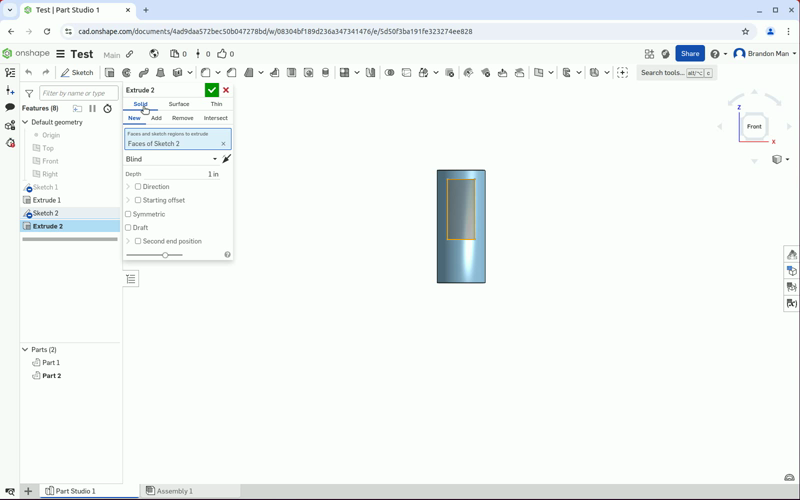
click(143, 106)
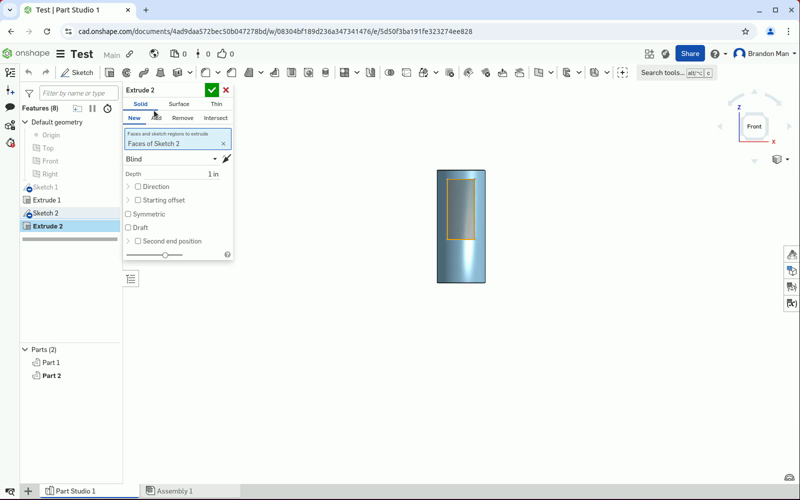
mouse_move(186, 120)
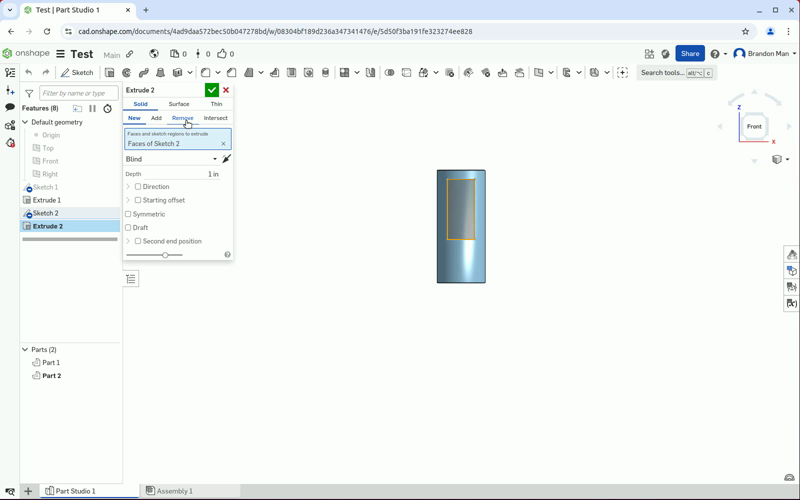
click(186, 120)
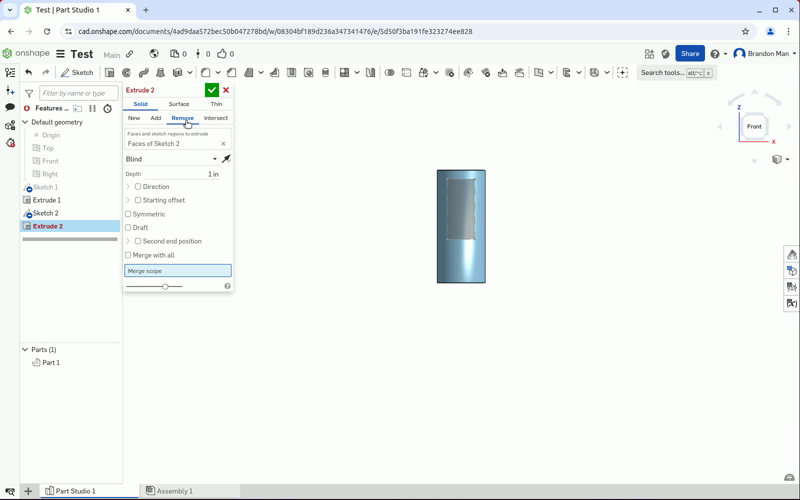
key(tab, 4)
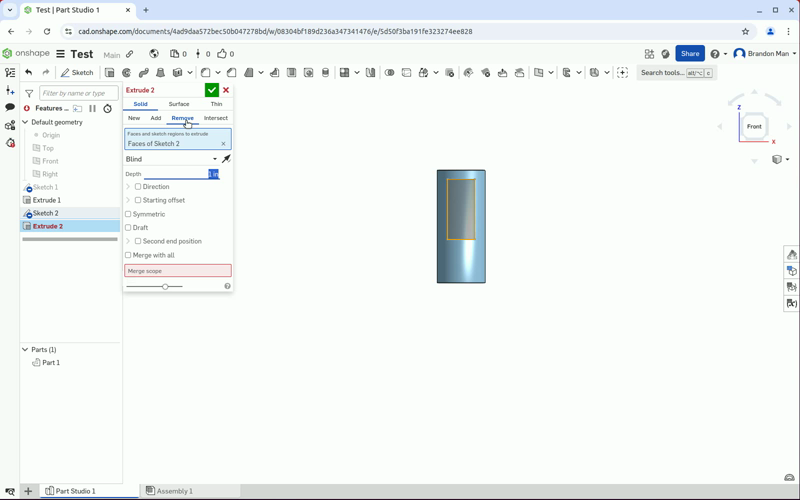
text(10.11)
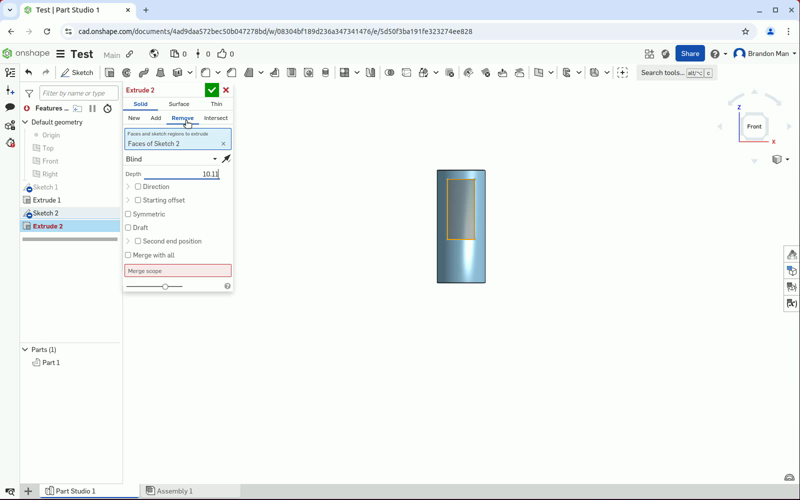
key(tab, 3)
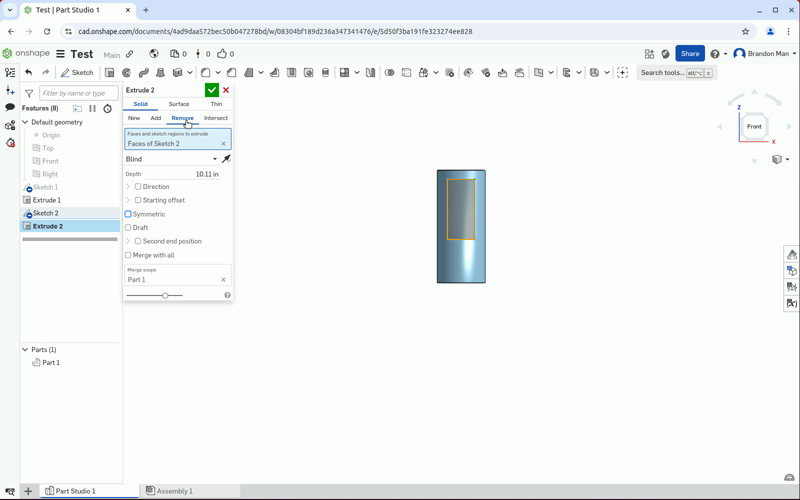
key(space)
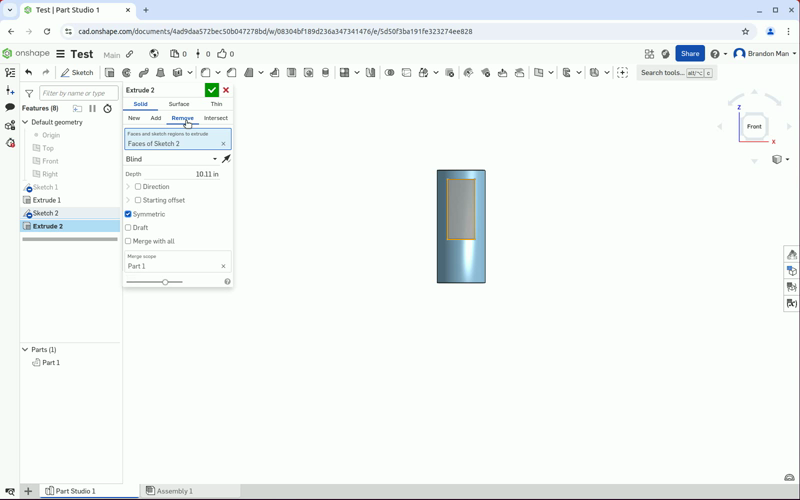
key(tab, 2)
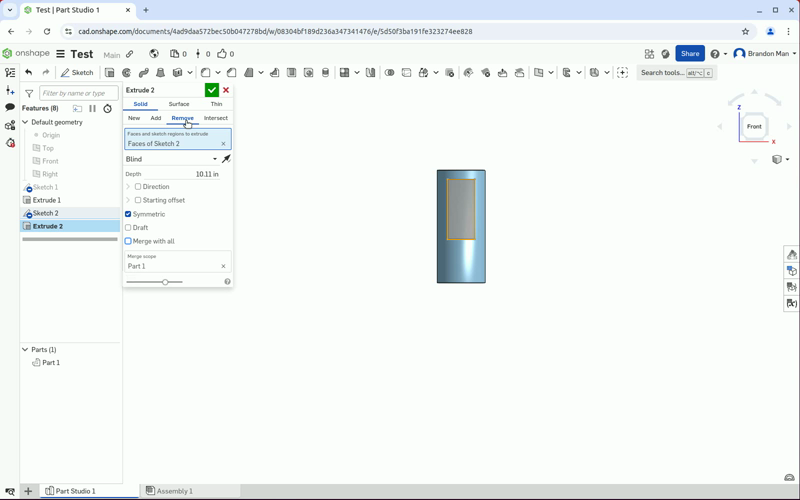
key(space)
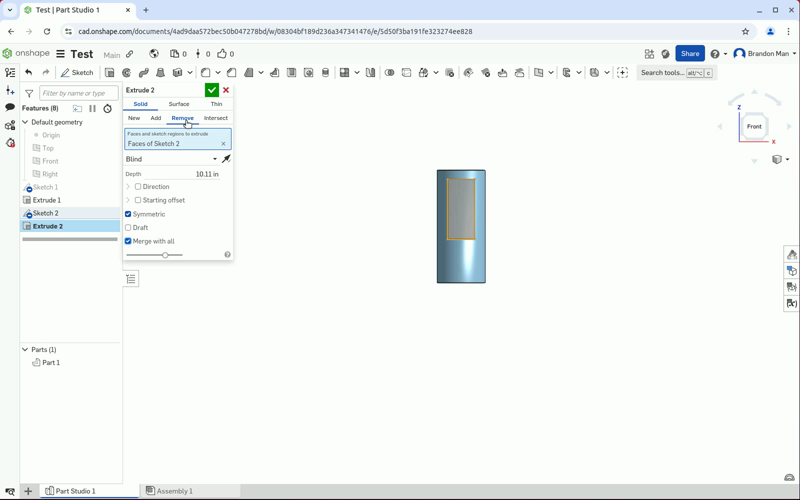
key(enter)
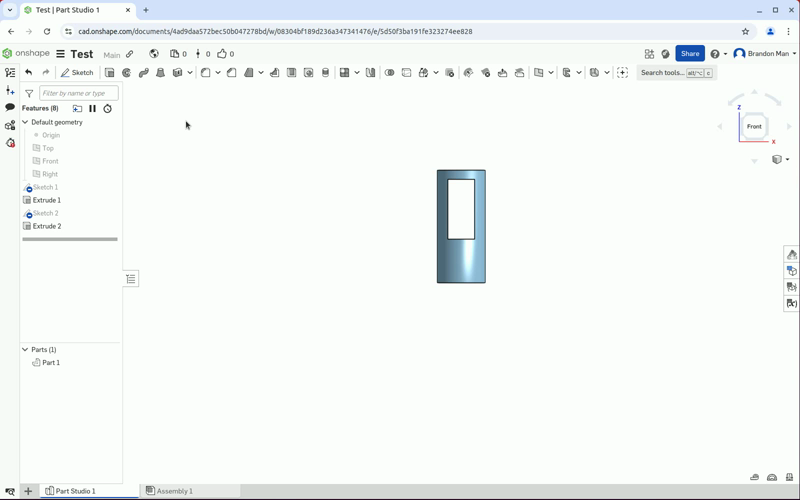
key(shift+h)
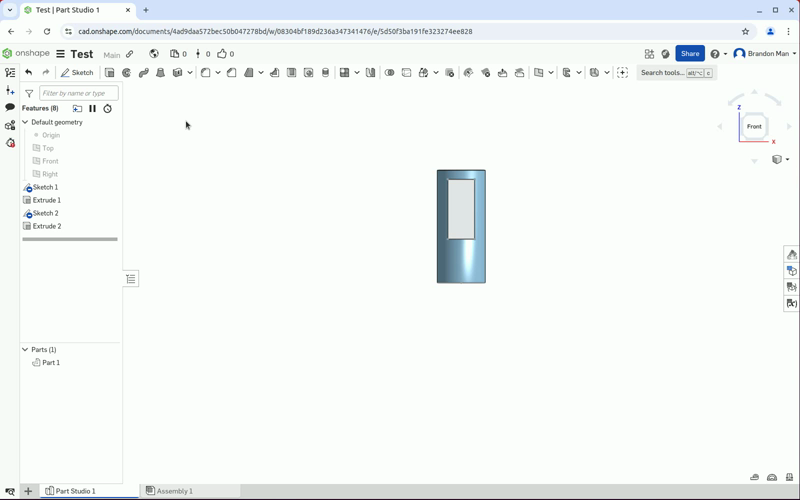
key(shift+h)
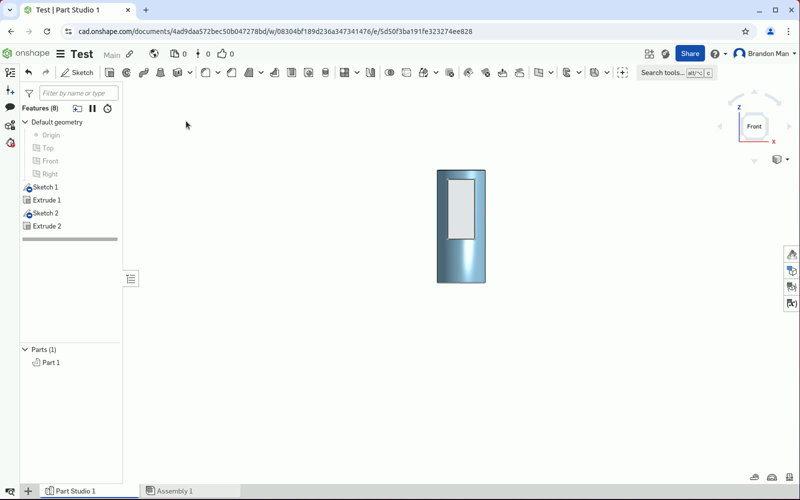
key(shift+7)
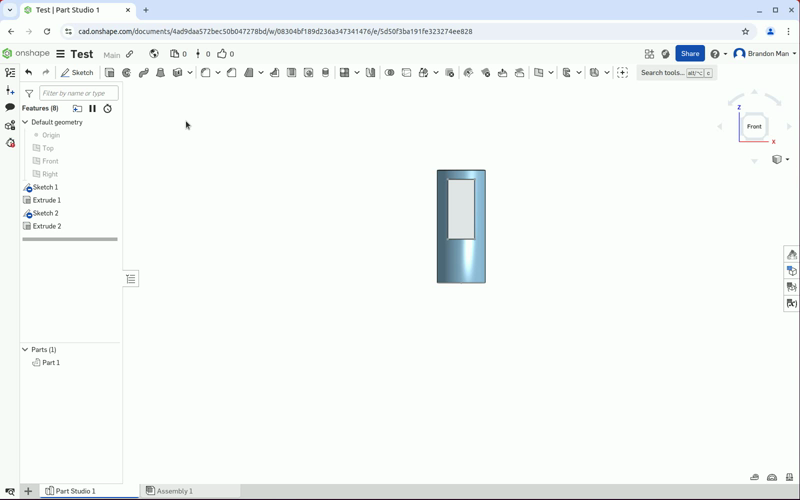
key(left, 2)
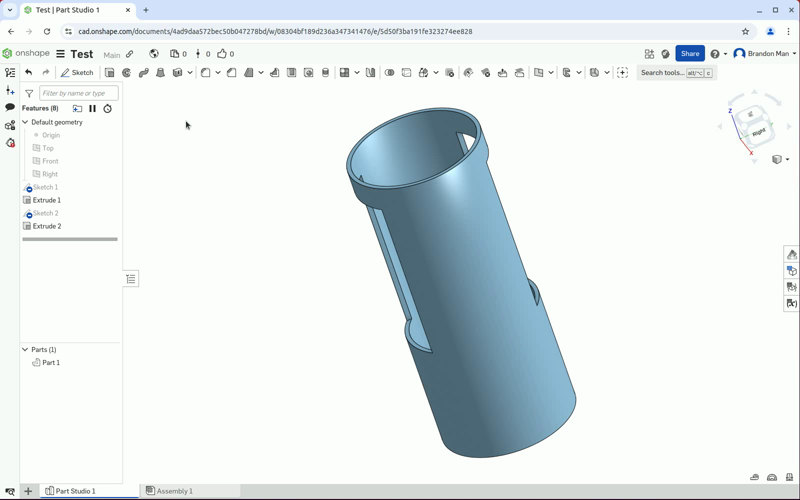
key(down, 2)
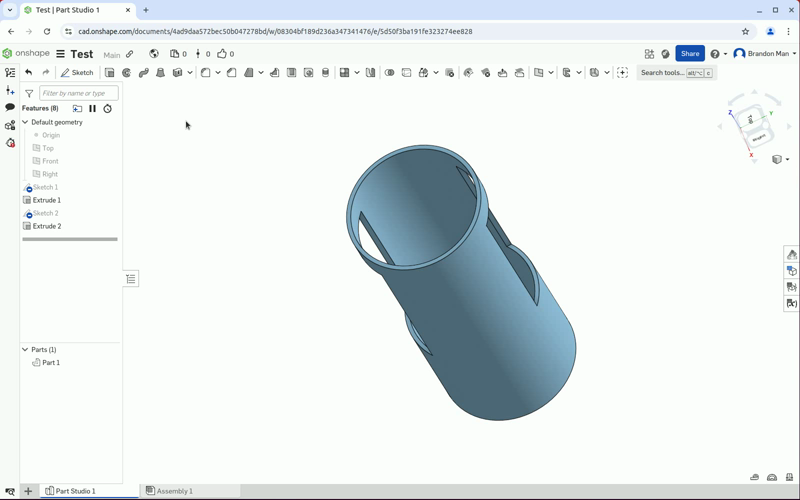
key(up, 2)
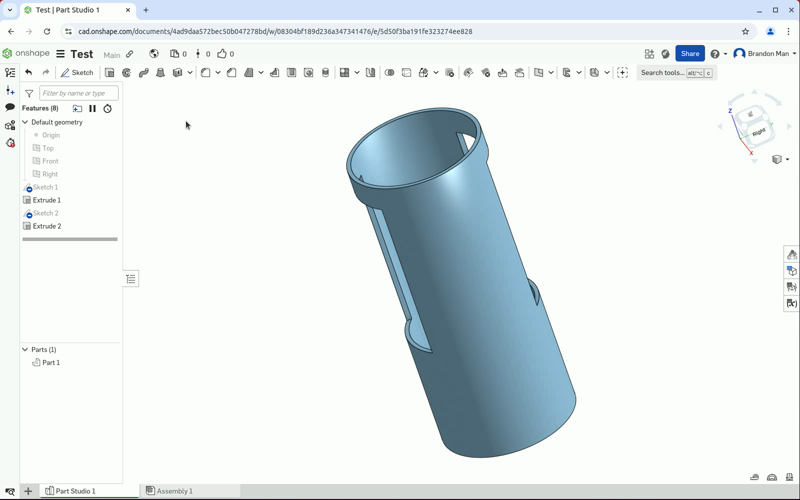
key(right, 2)
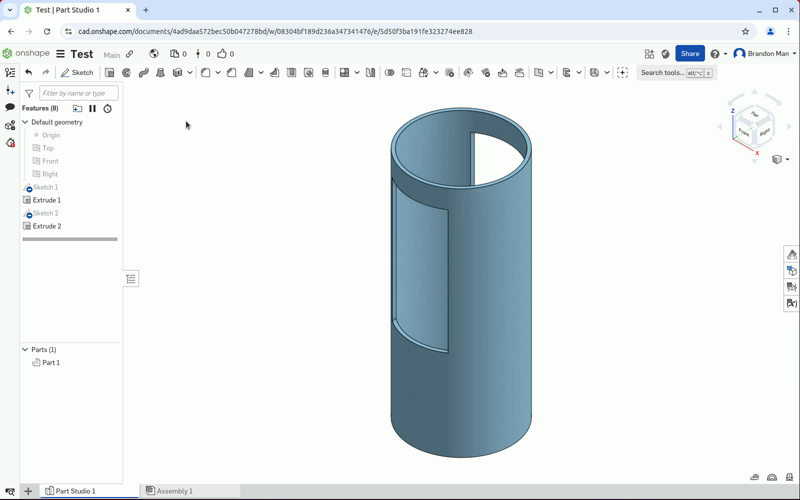
mouse_move(73, 189)
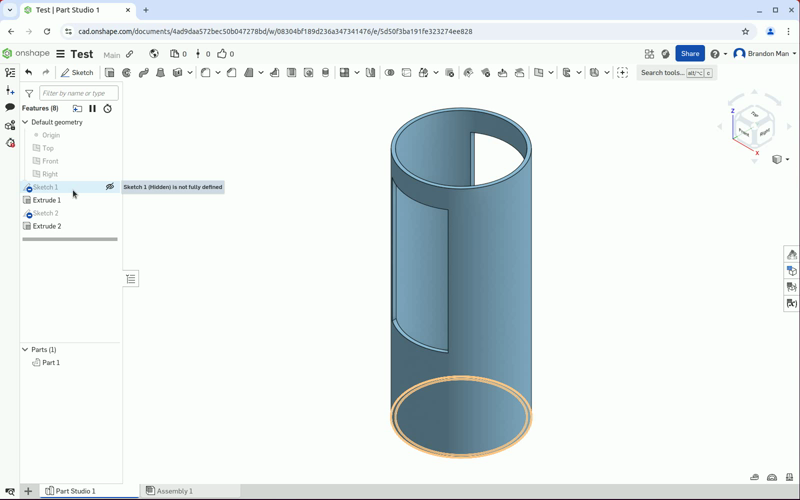
click(73, 189)